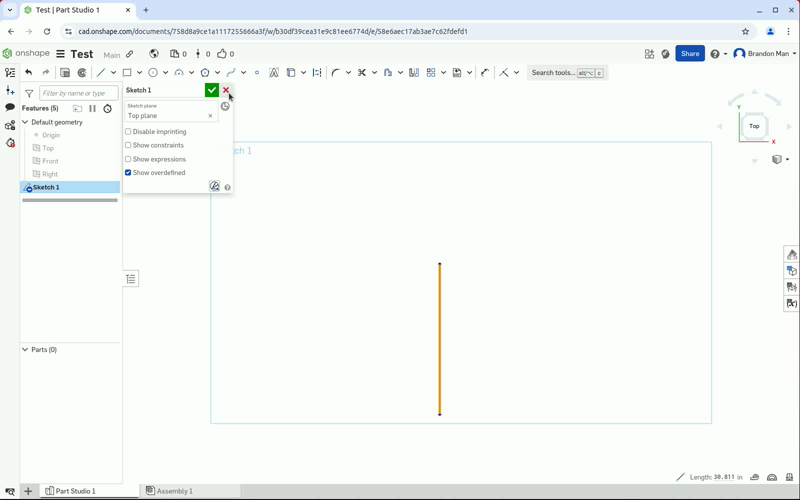
key(shift+h)
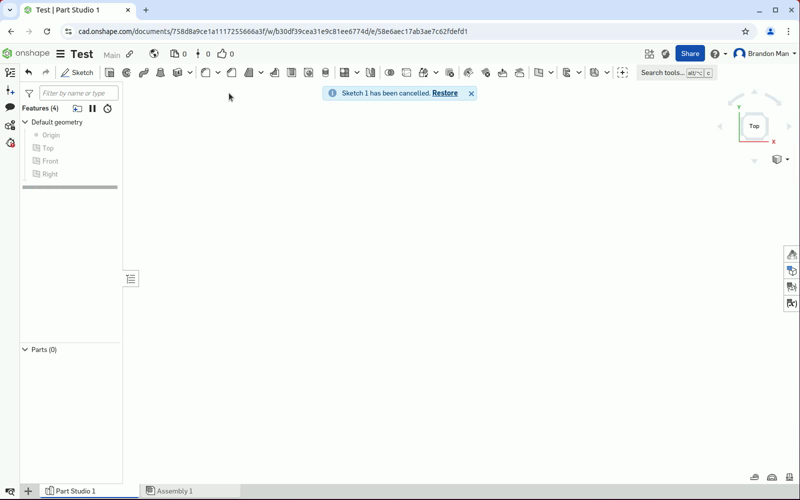
mouse_move(73, 352)
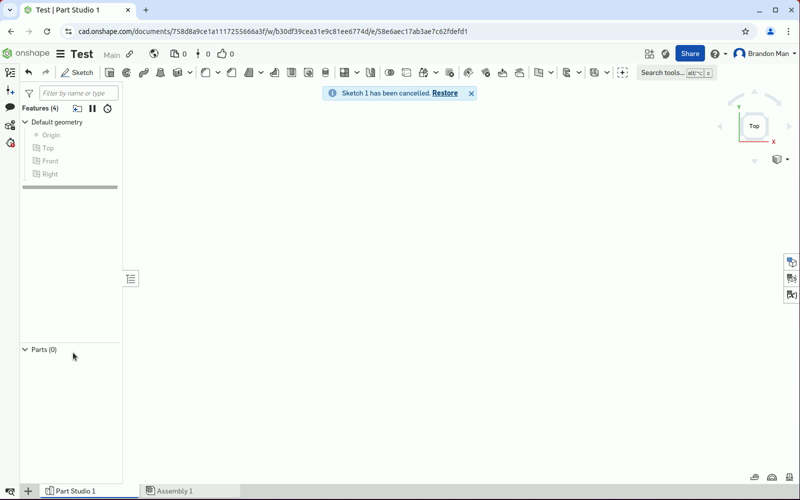
key(y)
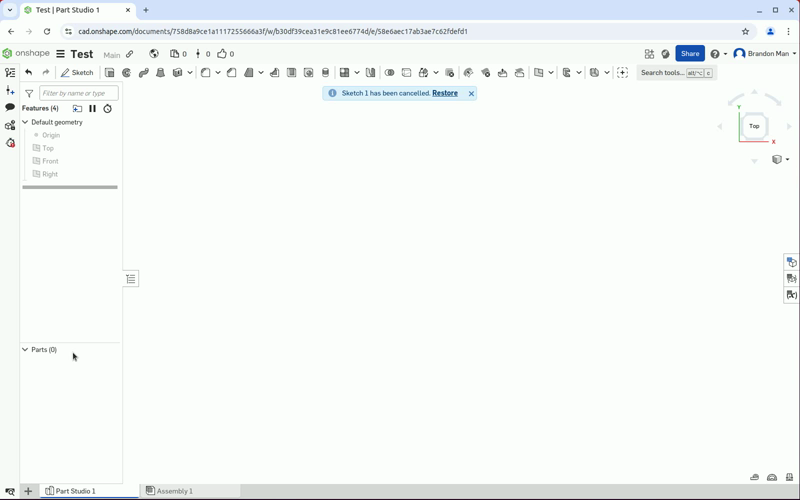
key(shift+p)
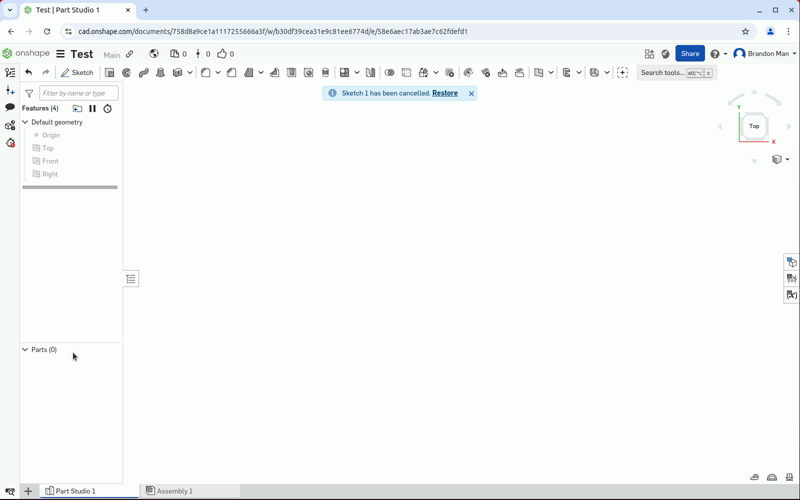
key(space)
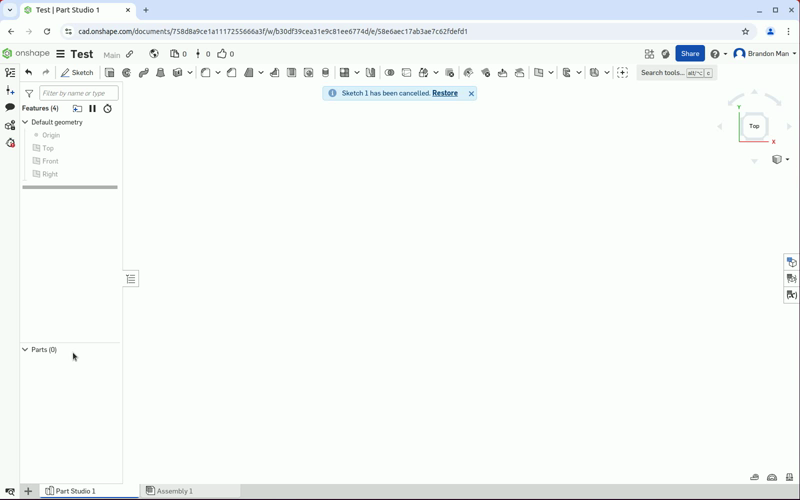
key_down(shift)
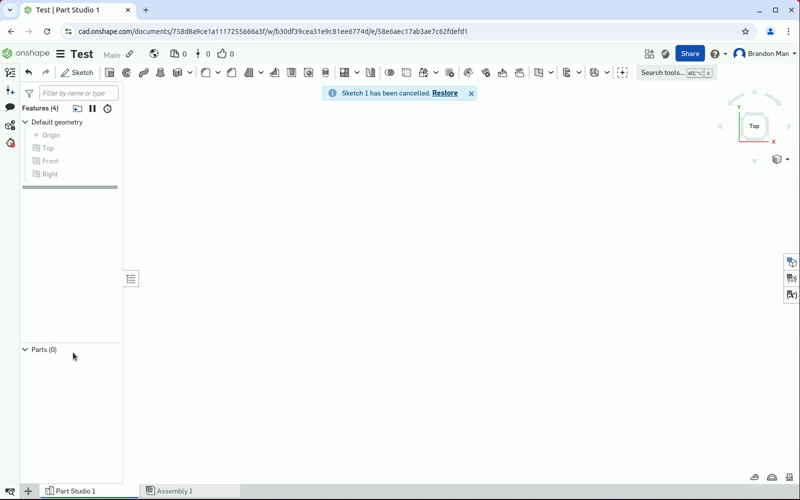
key(up)
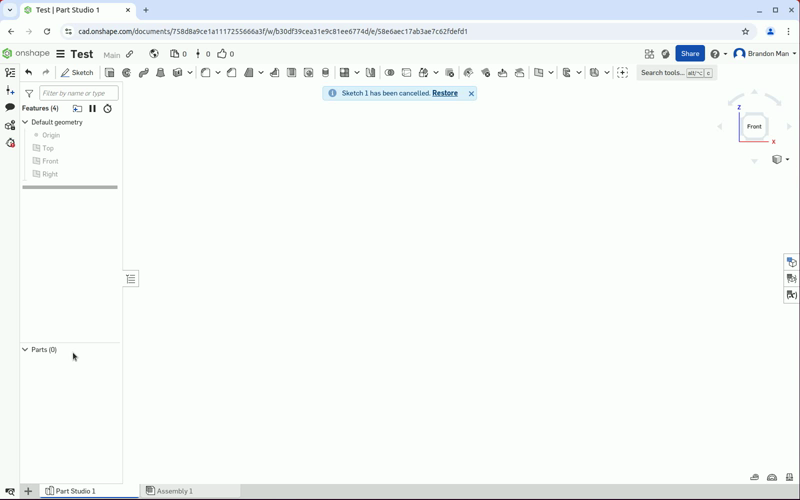
key_up(shift)
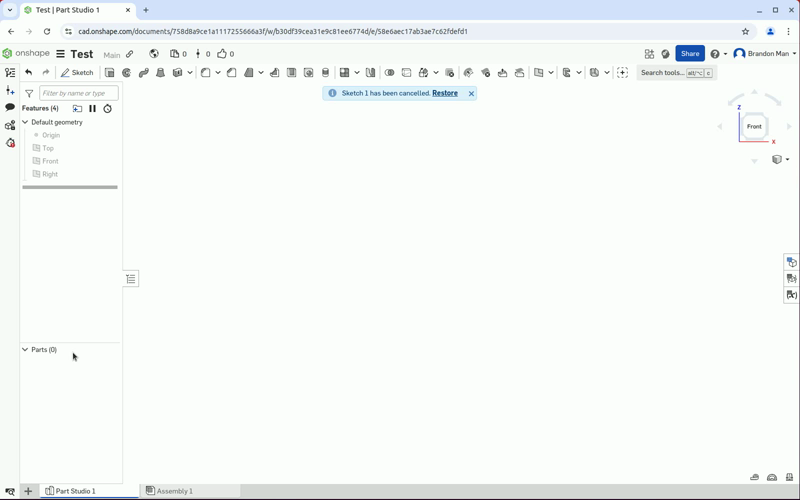
mouse_move(73, 352)
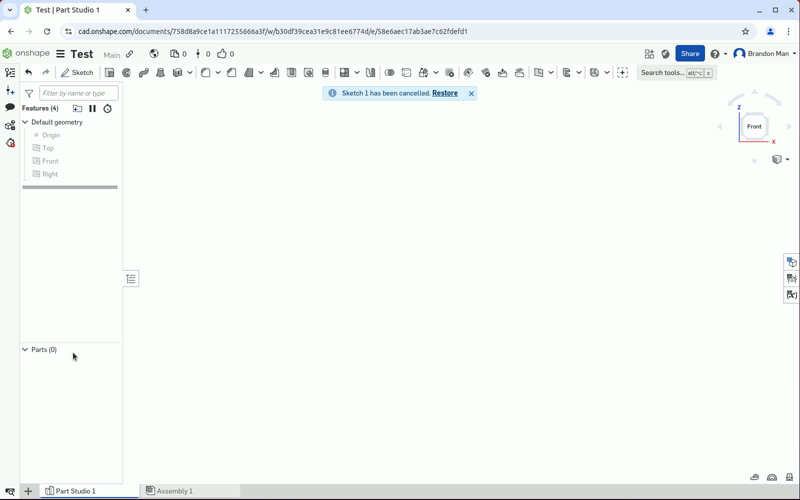
key(shift+y)
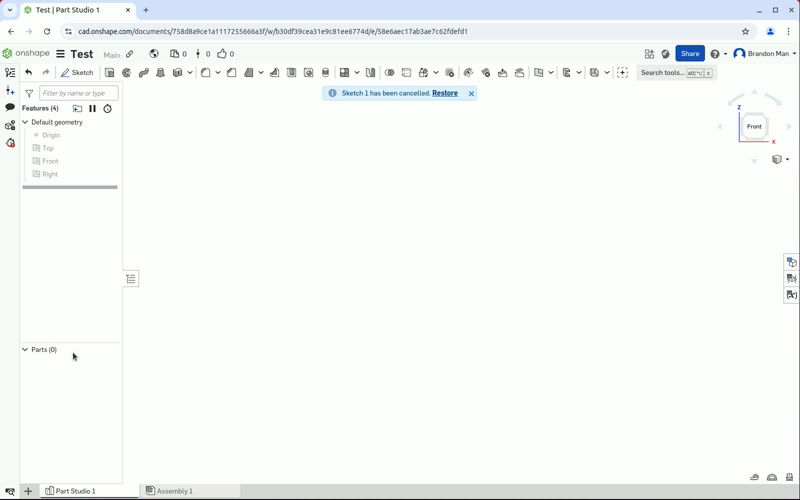
key(shift+s)
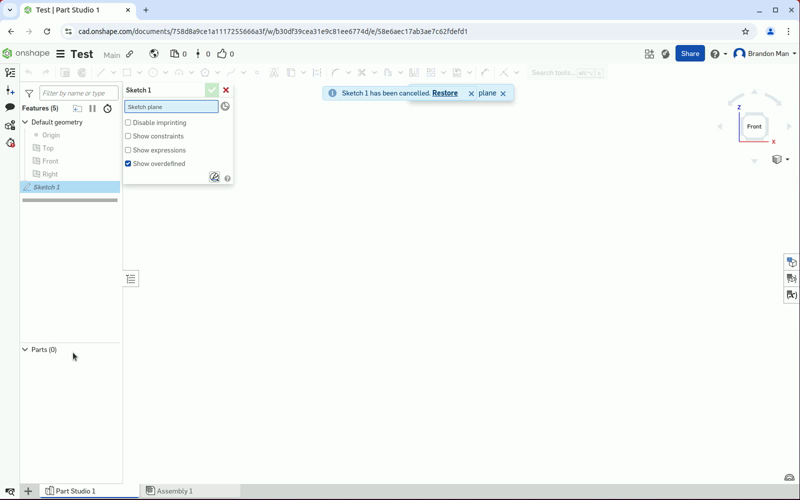
mouse_move(73, 163)
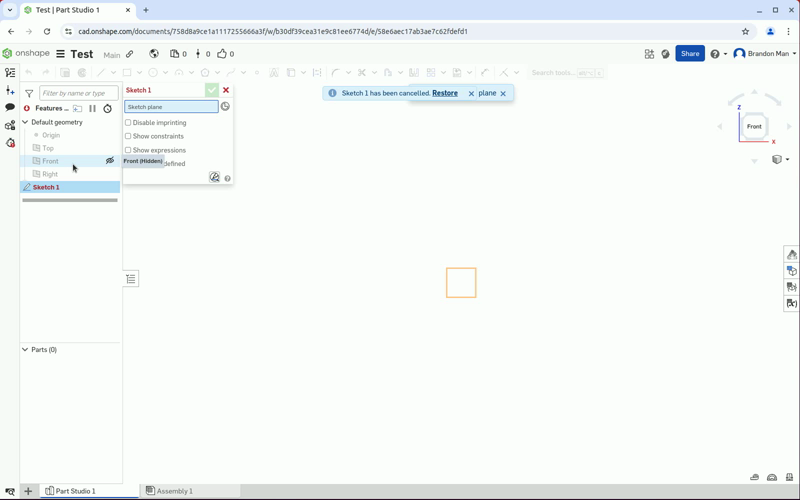
click(73, 163)
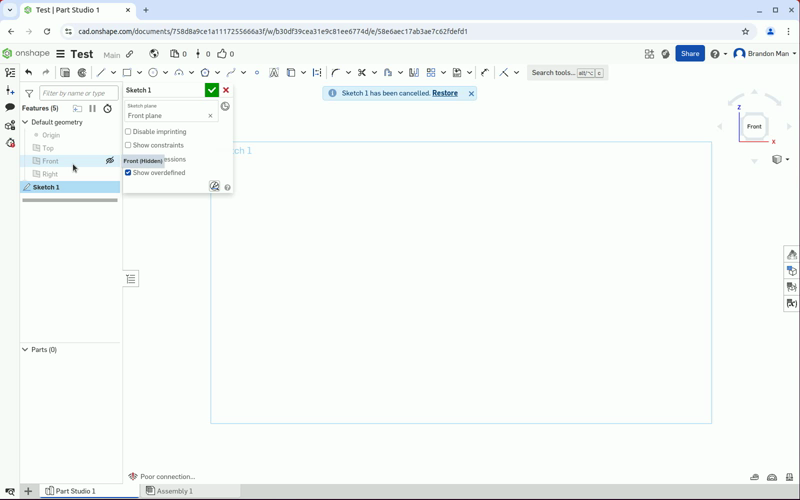
mouse_move(73, 352)
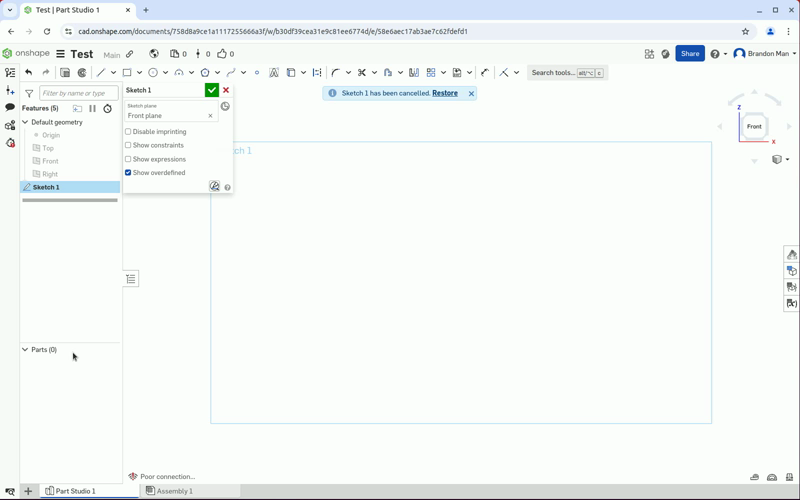
key(y)
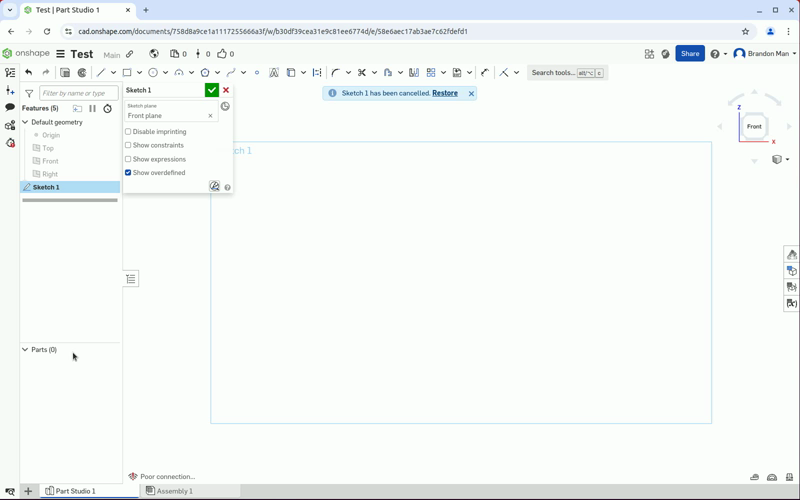
key(l)
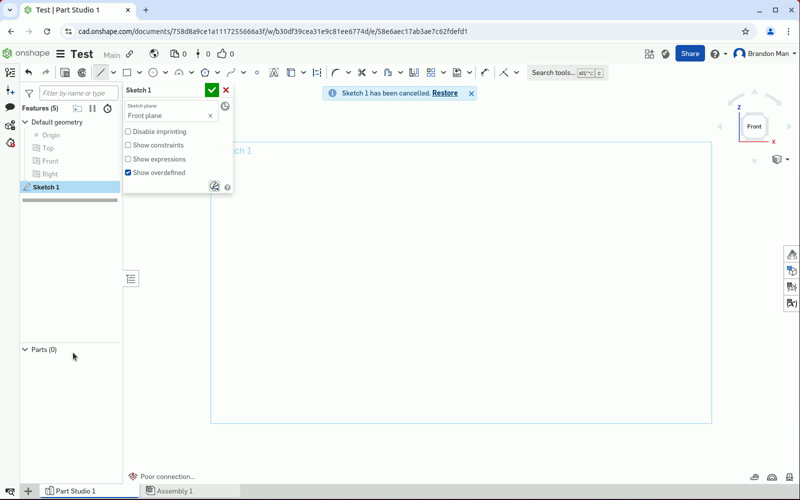
key_down(shift)
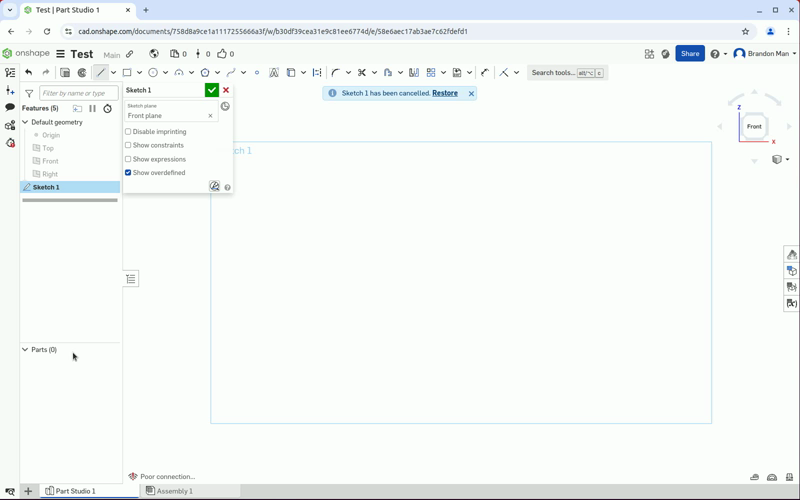
mouse_move(432, 365)
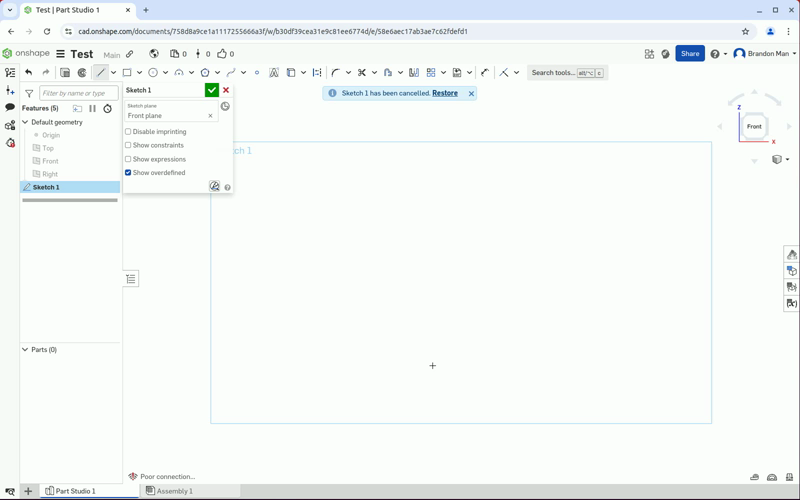
click(432, 365)
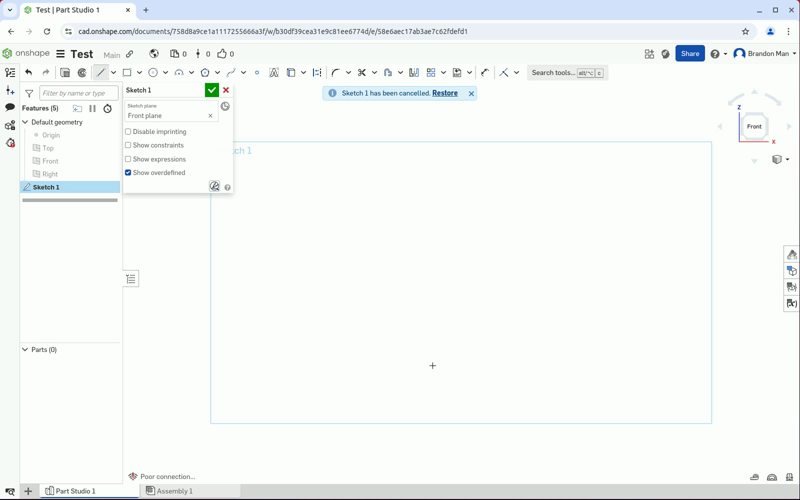
key_up(shift)
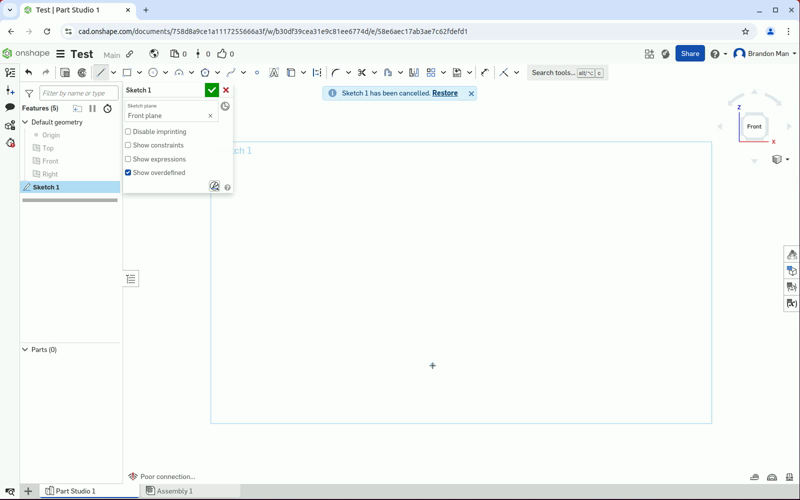
key_down(shift)
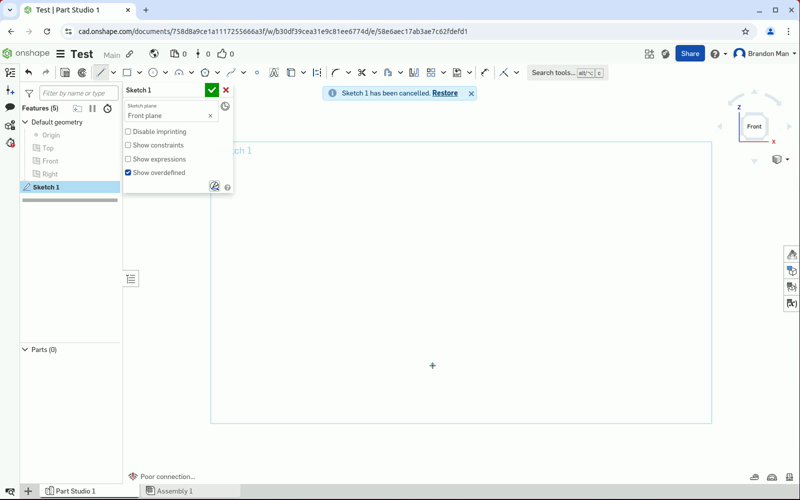
mouse_move(462, 365)
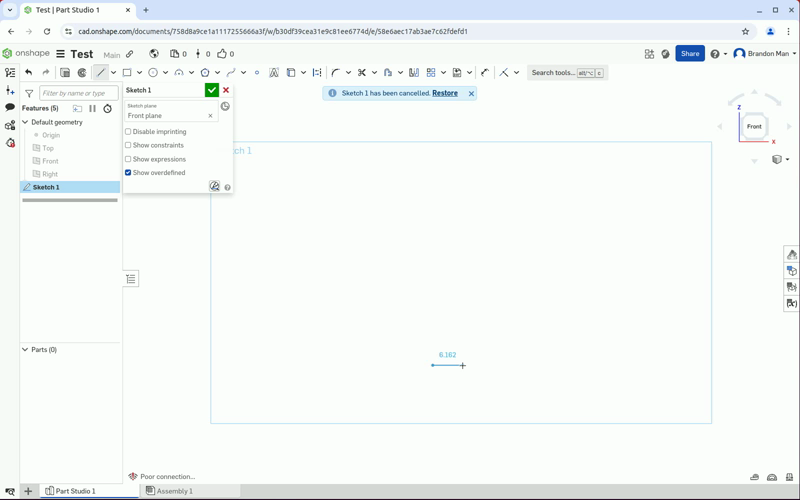
mouse_move(489, 365)
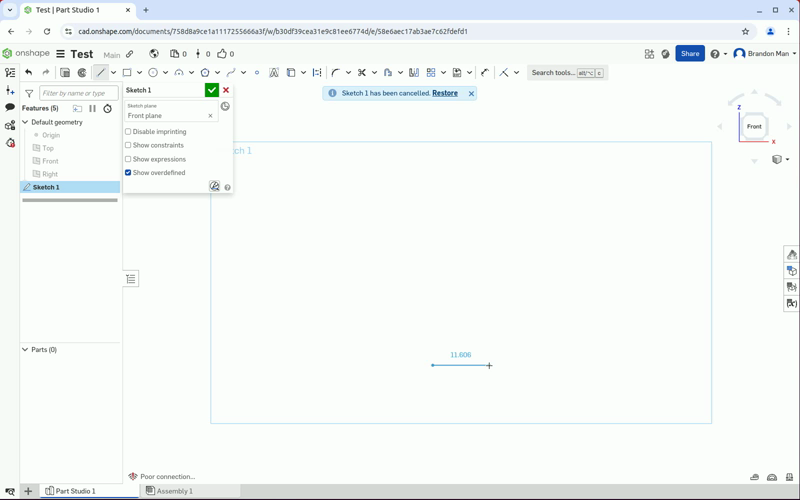
click(489, 365)
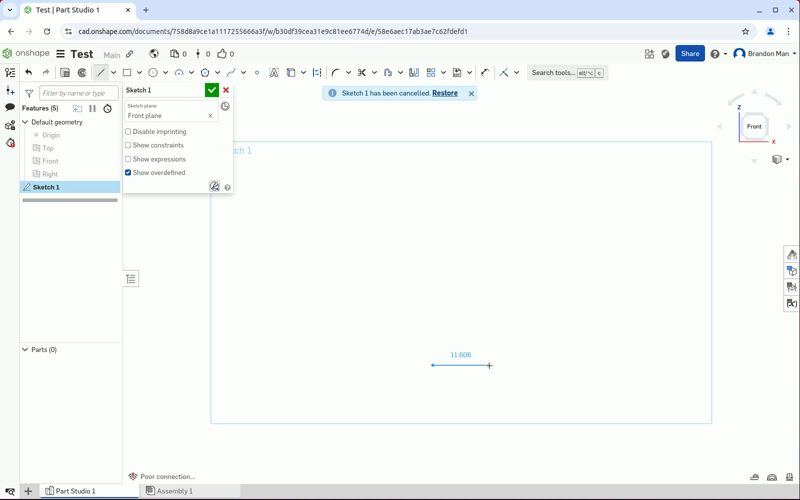
key_up(shift)
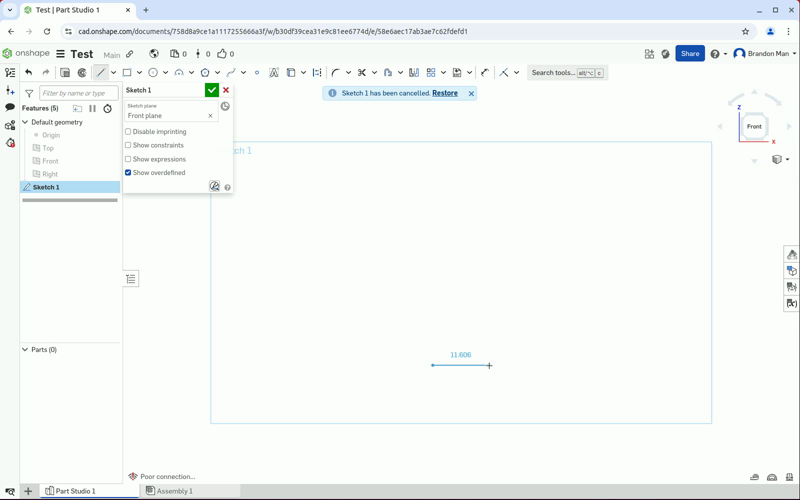
key_down(shift)
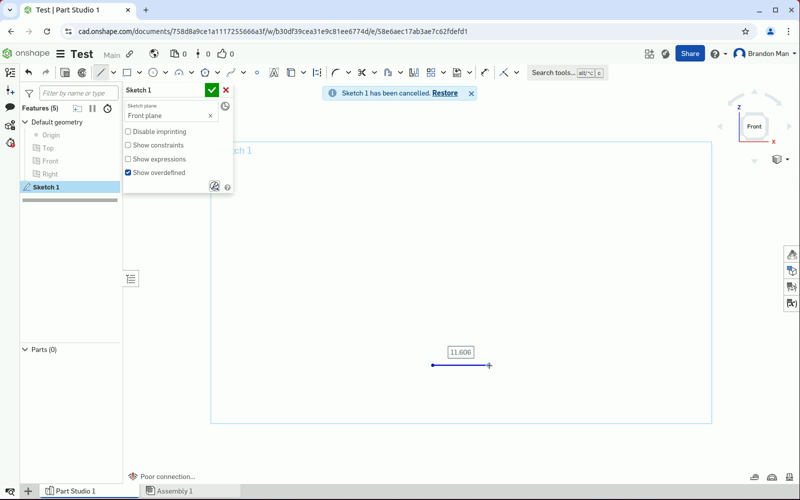
mouse_move(489, 252)
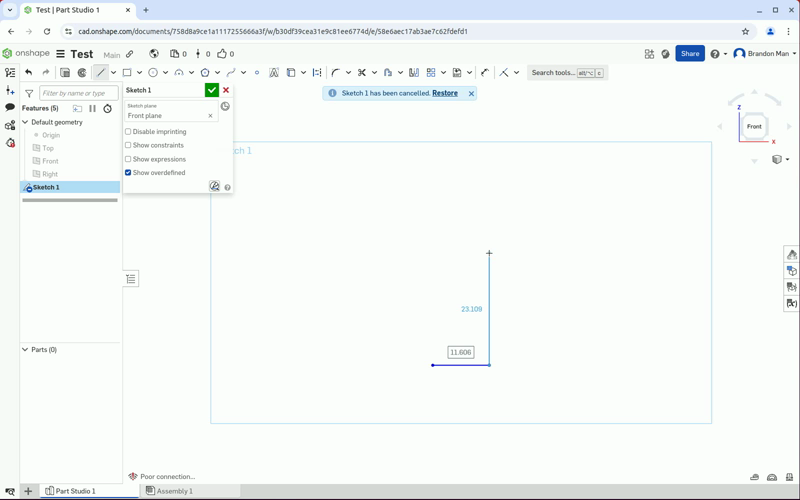
click(489, 252)
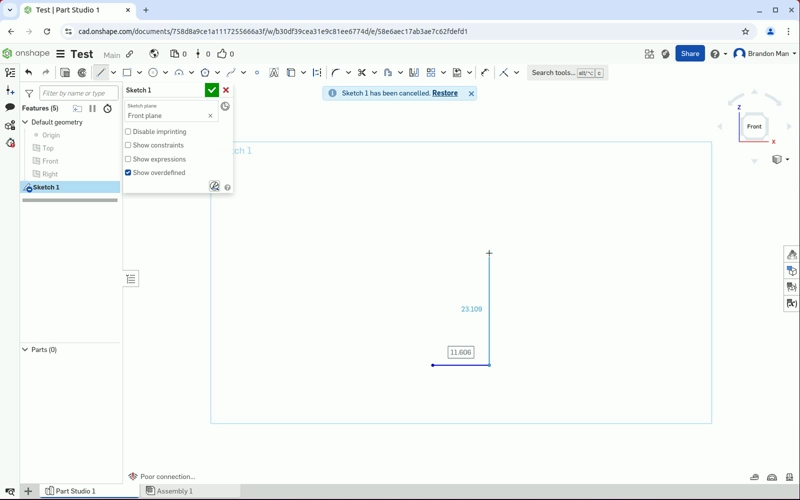
key_up(shift)
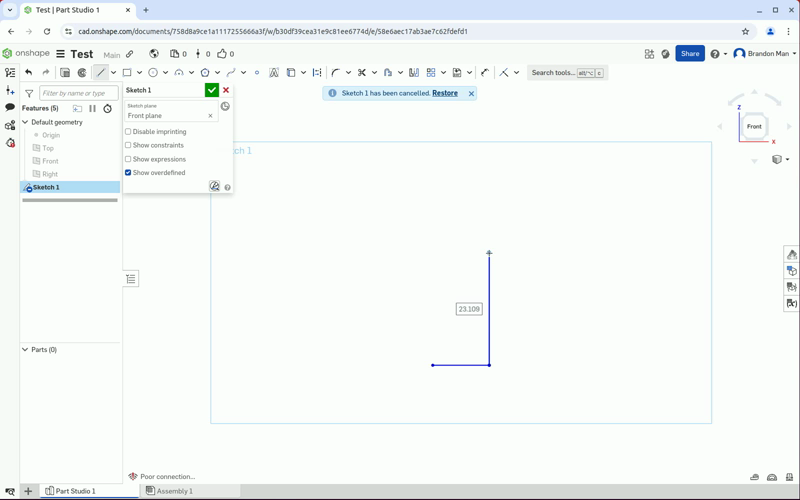
key_down(shift)
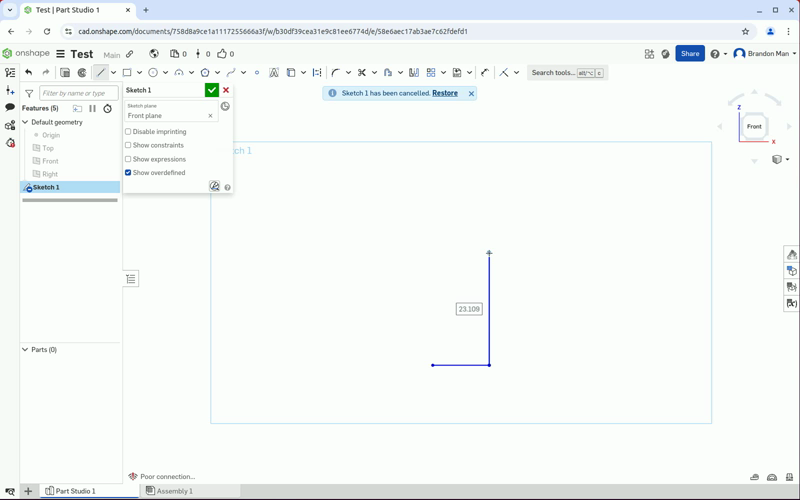
mouse_move(519, 252)
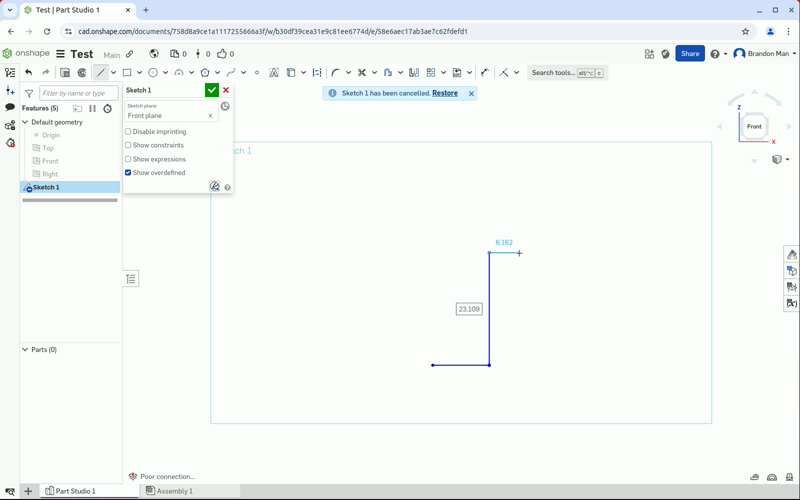
mouse_move(432, 252)
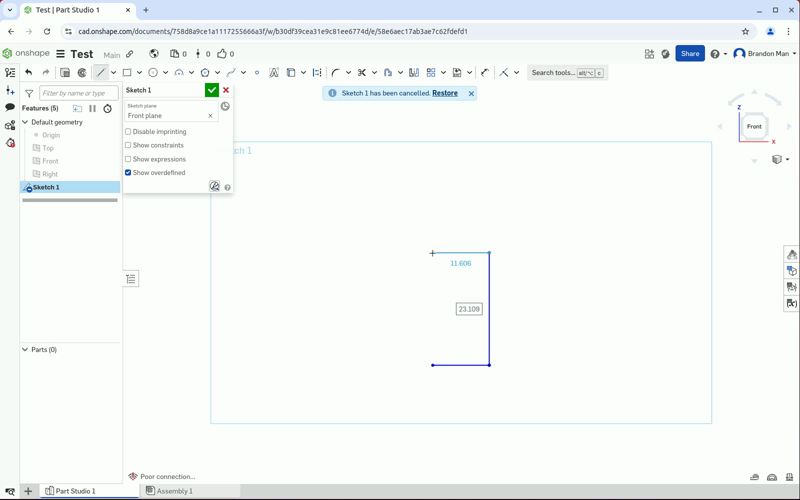
click(432, 252)
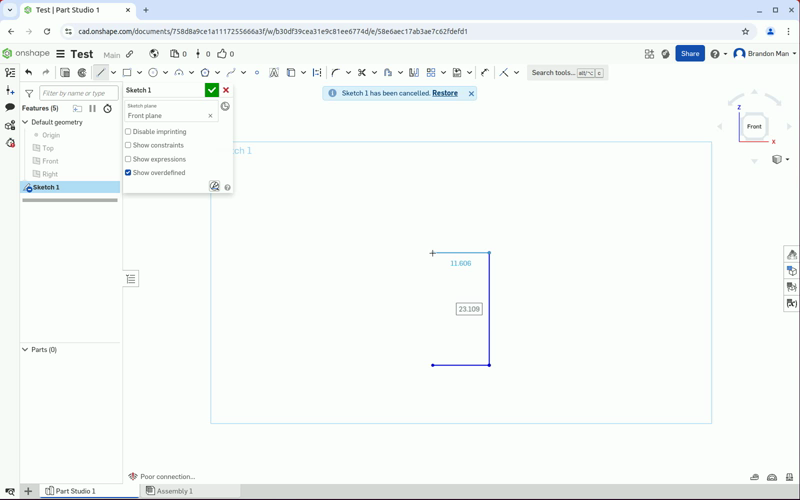
key_up(shift)
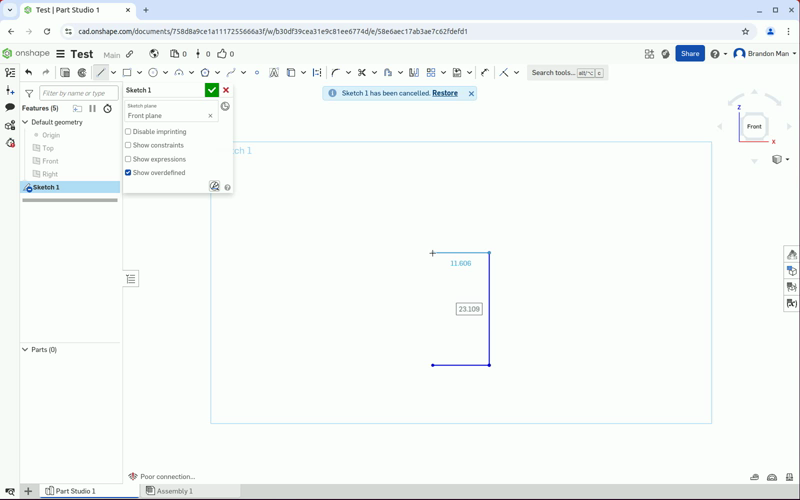
key_down(shift)
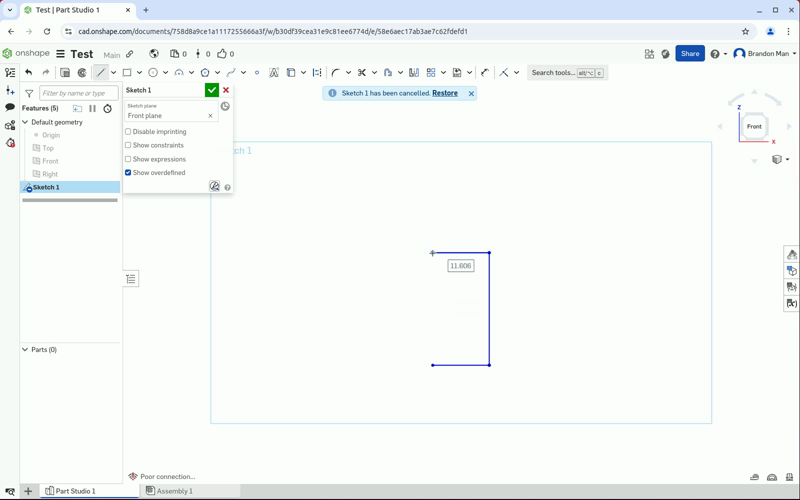
mouse_move(432, 365)
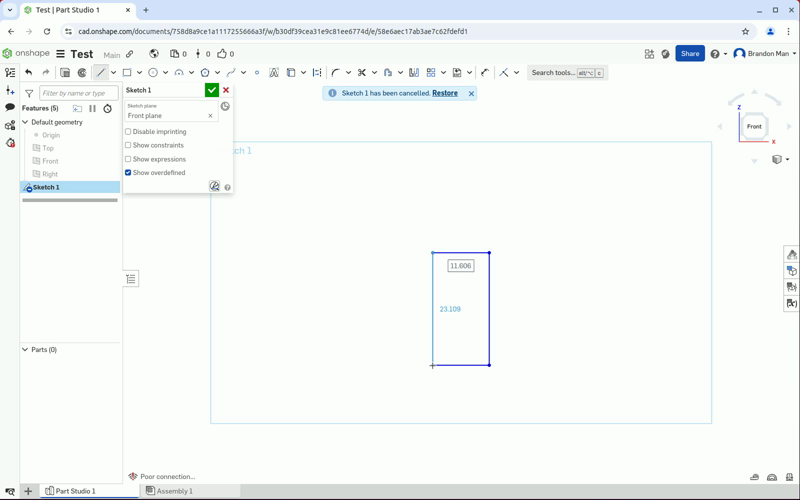
key_up(shift)
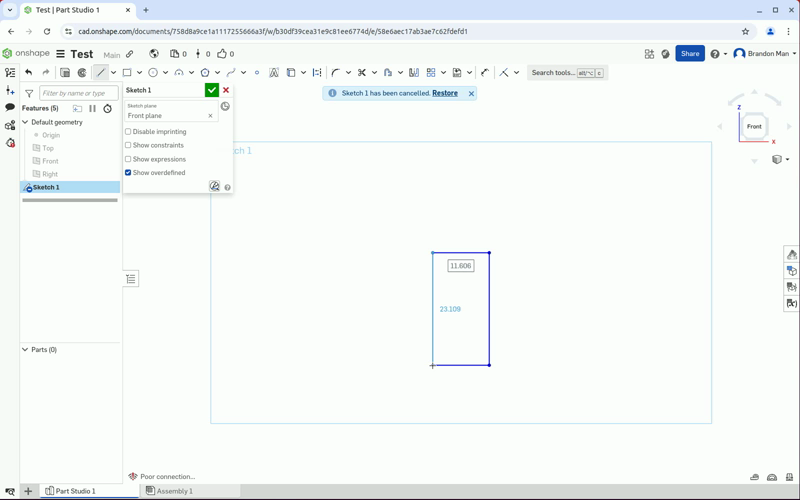
click(432, 365)
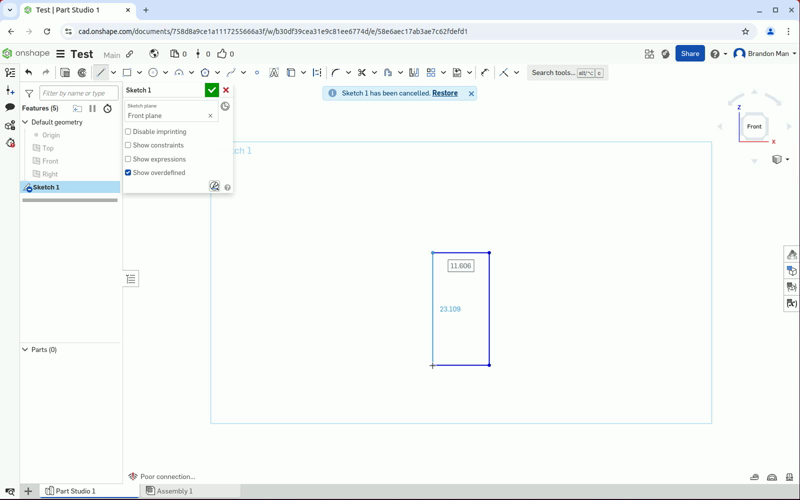
key(esc)
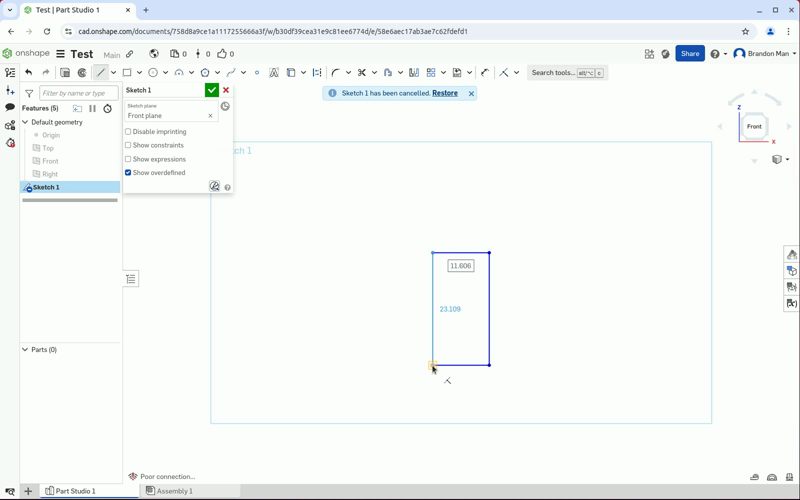
mouse_move(458, 357)
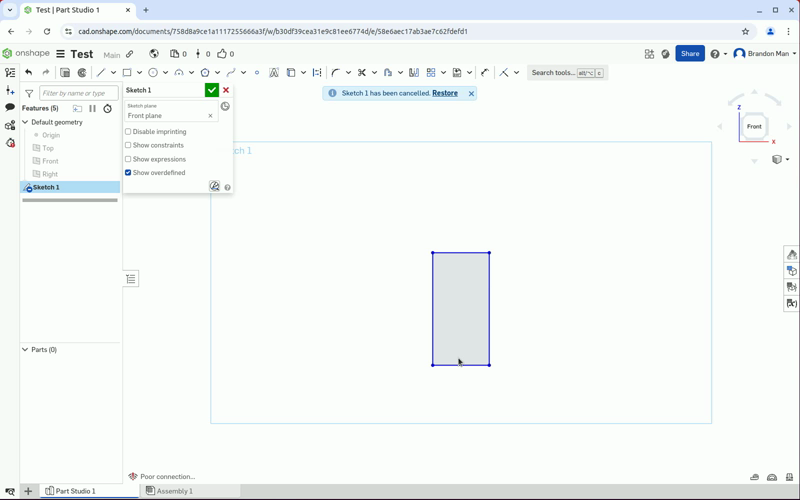
click(458, 357)
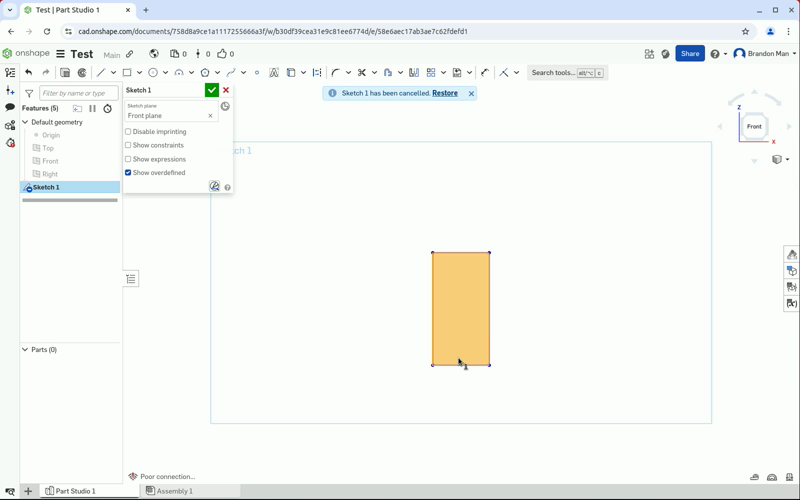
mouse_move(73, 352)
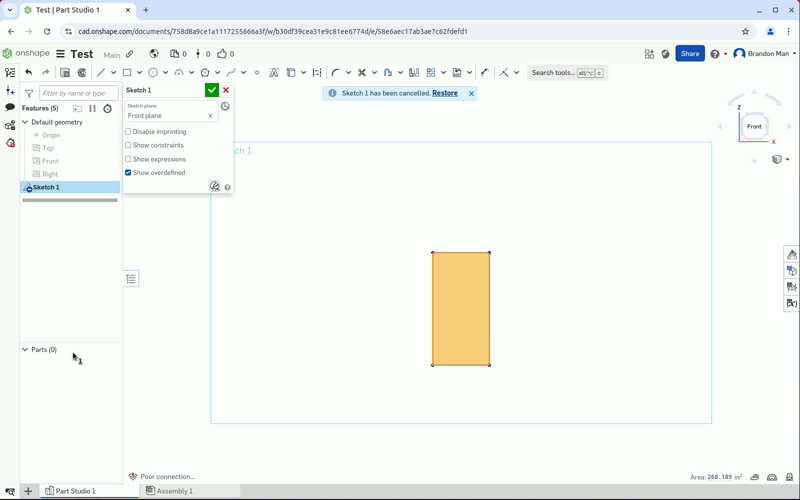
key(shift+y)
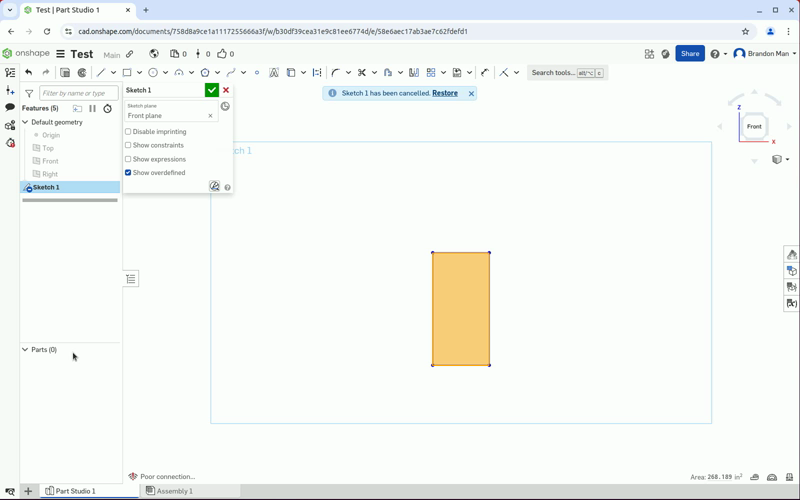
key(shift+e)
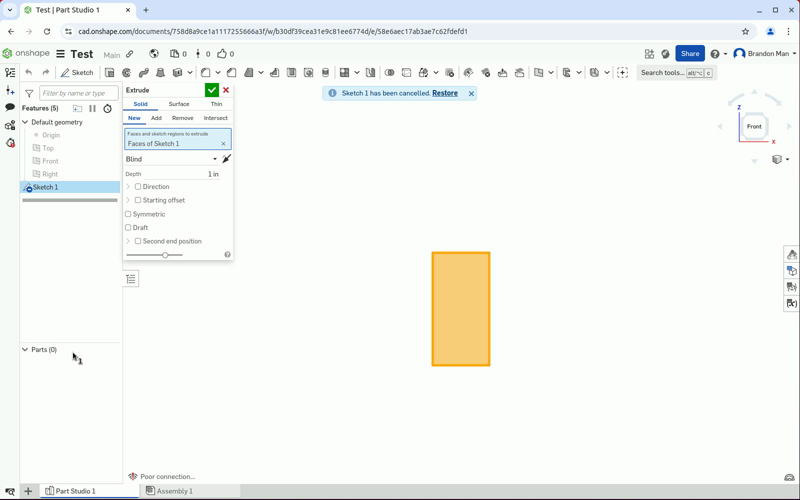
mouse_move(143, 106)
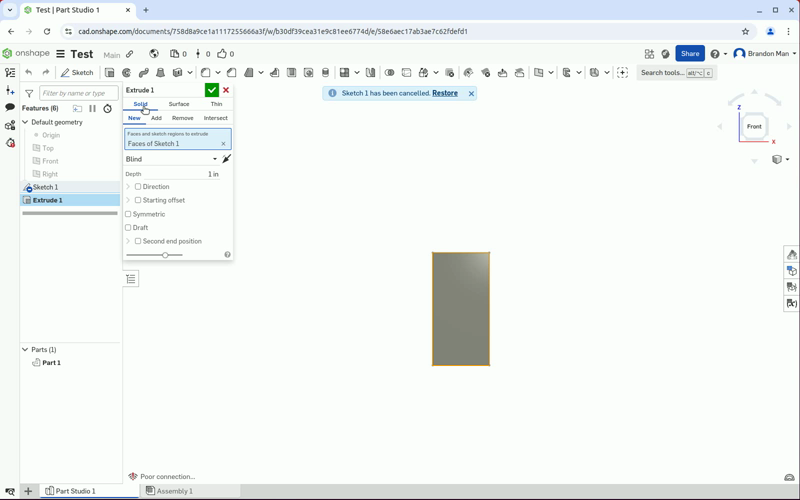
click(143, 106)
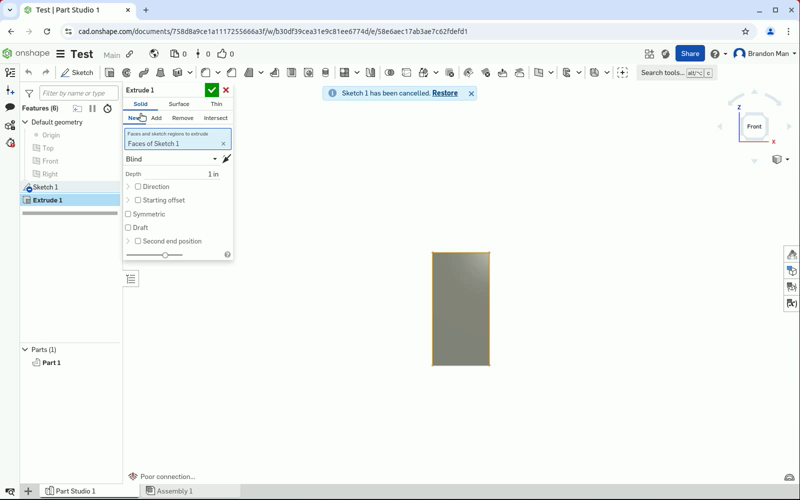
mouse_move(137, 120)
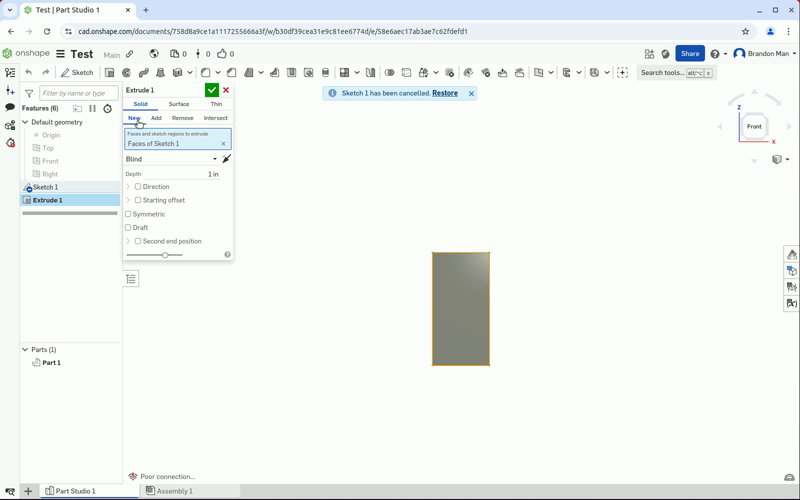
click(137, 120)
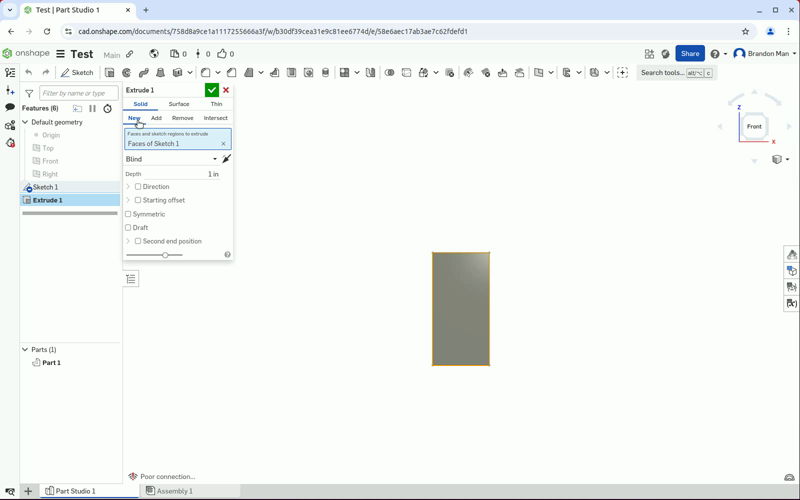
key(tab, 4)
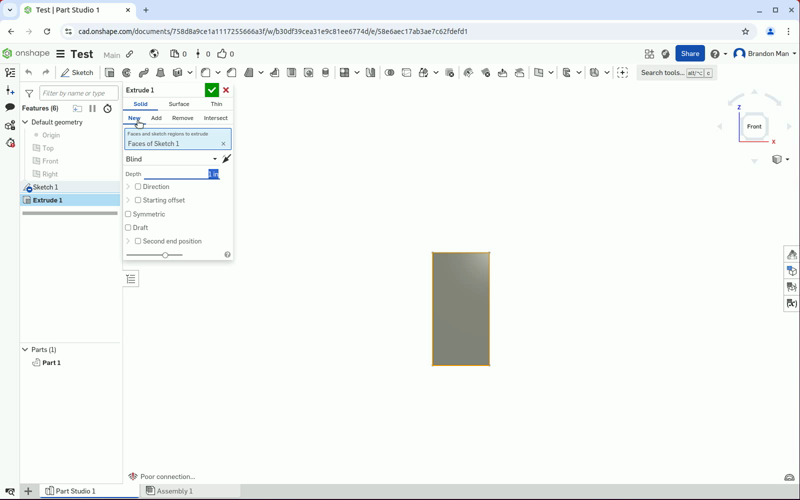
text(23.108)
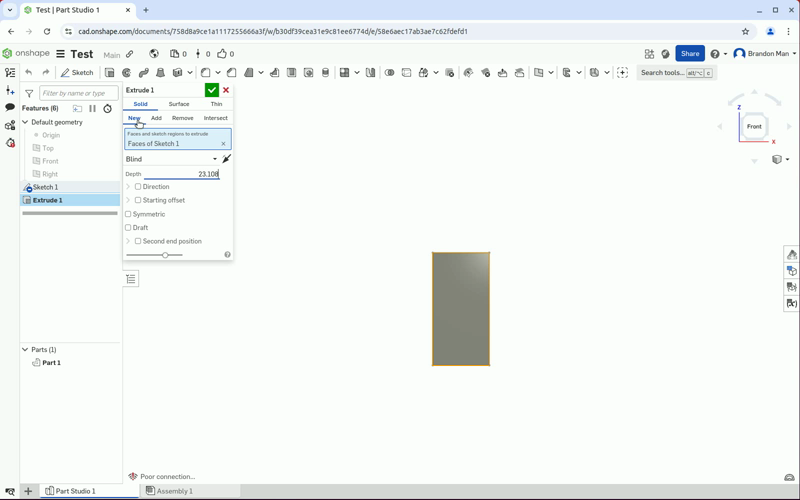
key(enter)
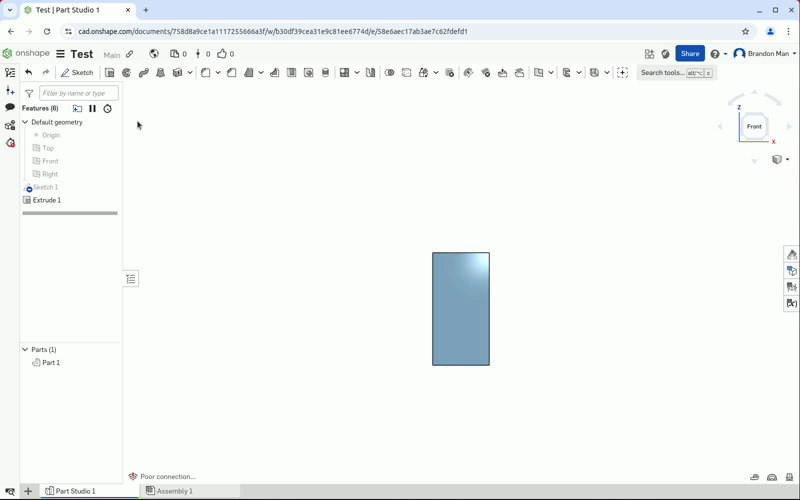
key(shift+h)
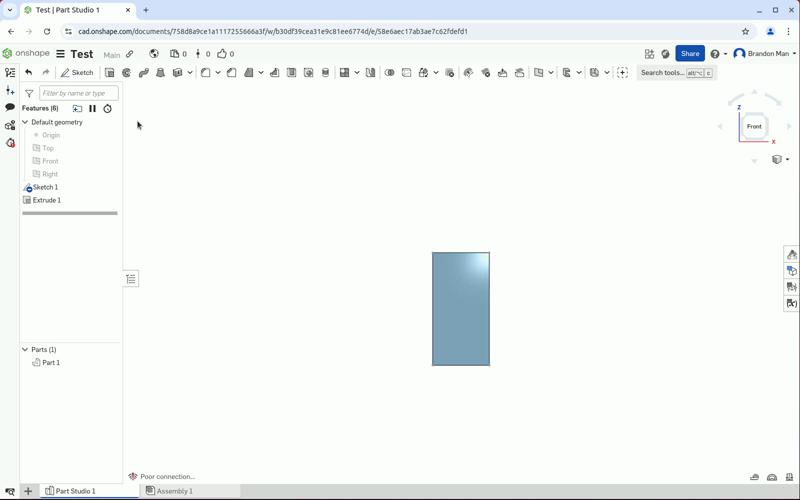
key(shift+h)
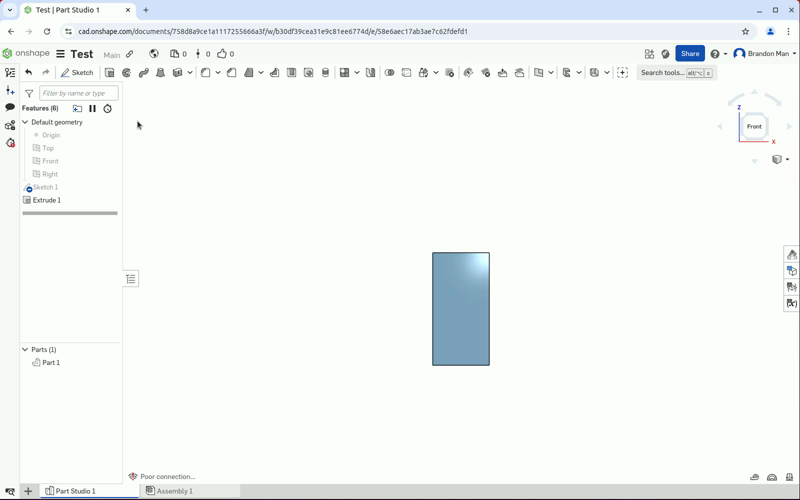
mouse_move(73, 189)
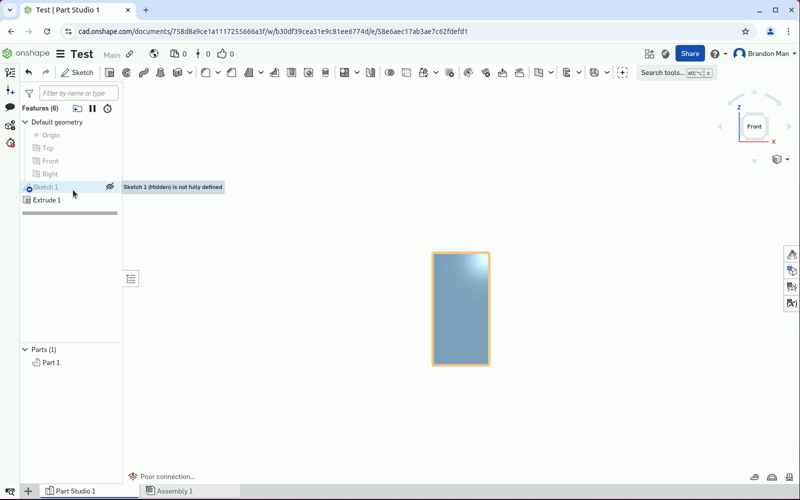
click(73, 189)
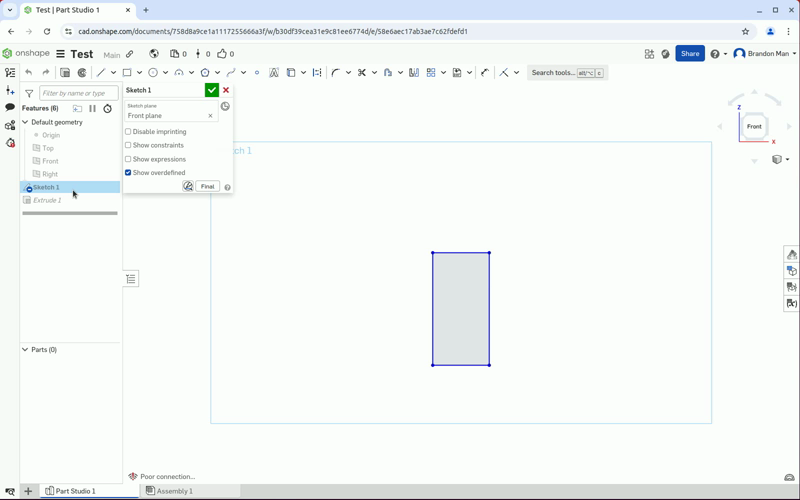
mouse_move(229, 92)
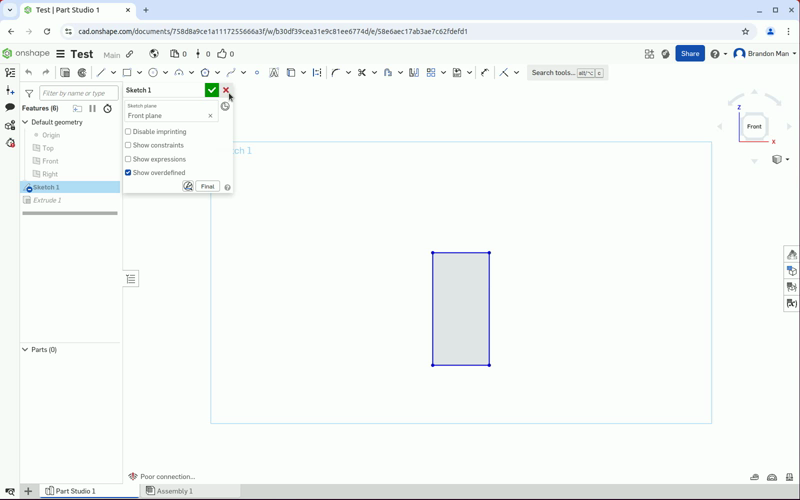
click(229, 92)
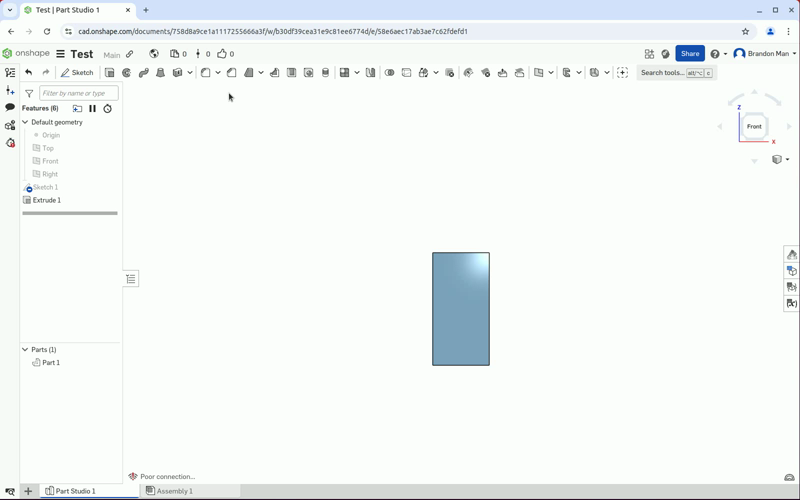
mouse_move(73, 352)
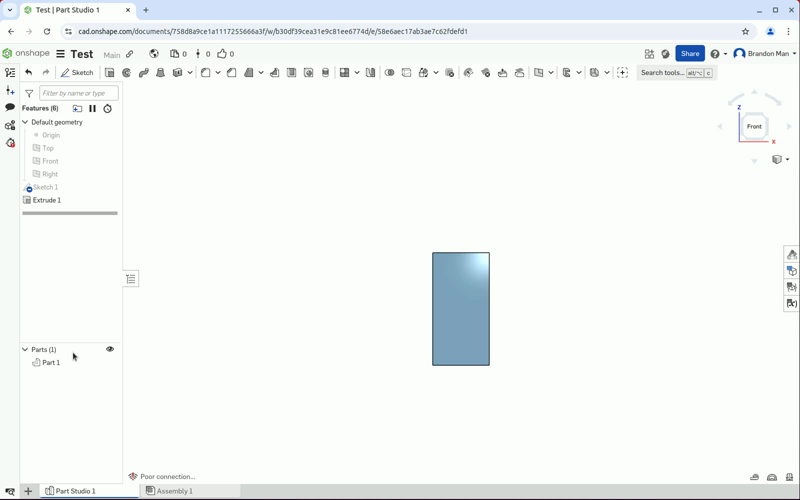
key(y)
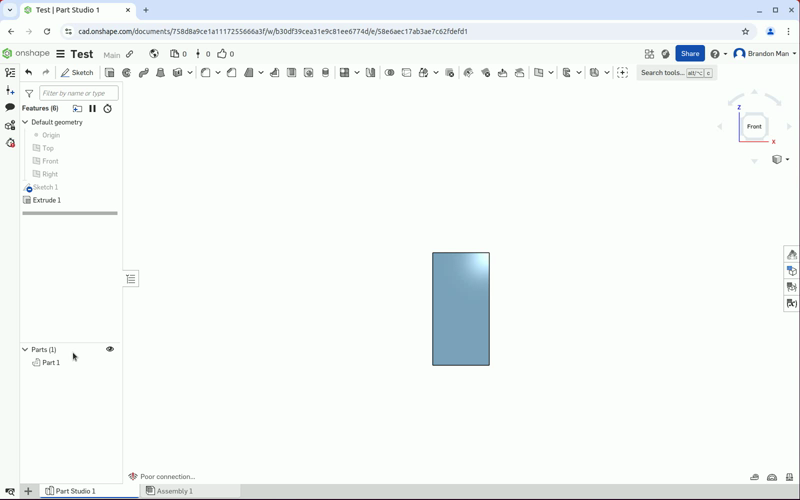
key(shift+p)
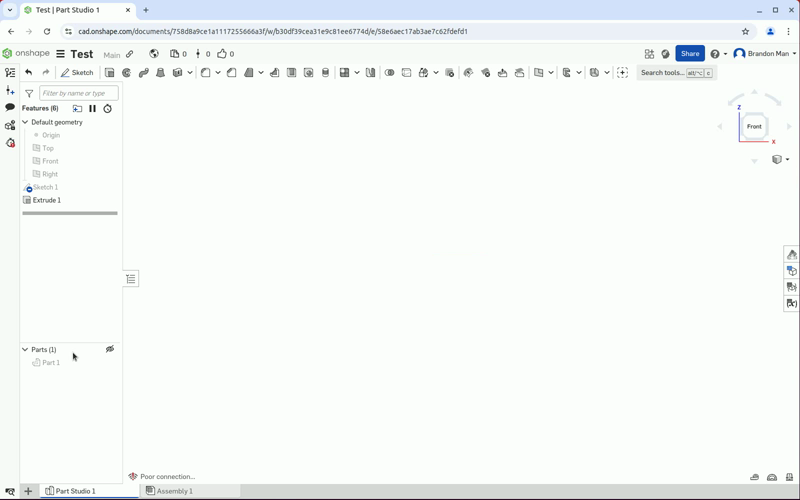
key(space)
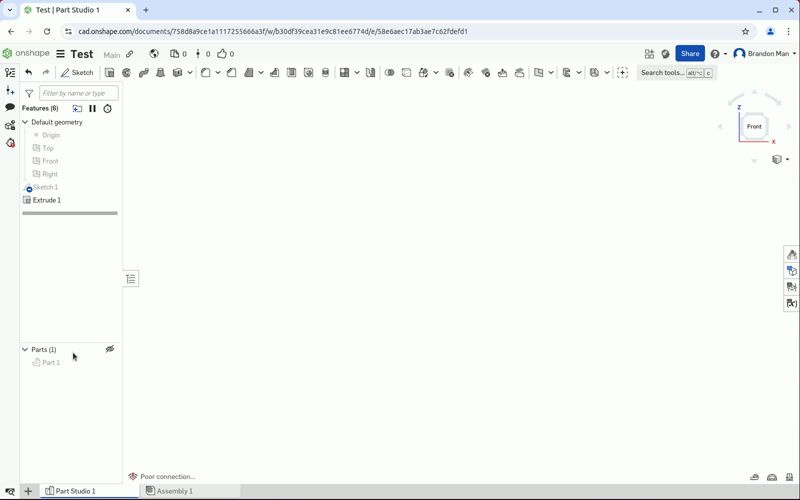
key_down(shift)
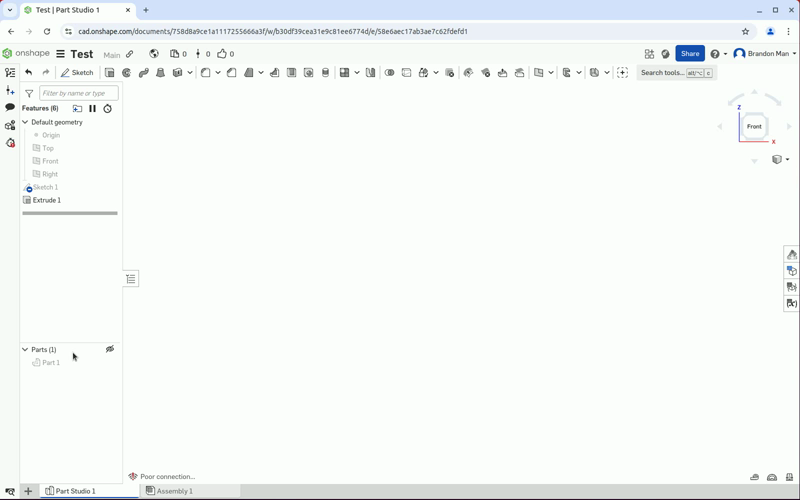
key(left)
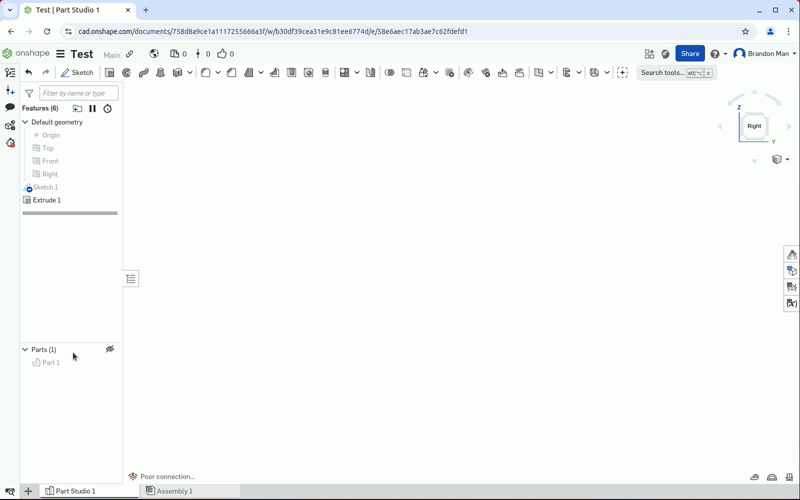
key_up(shift)
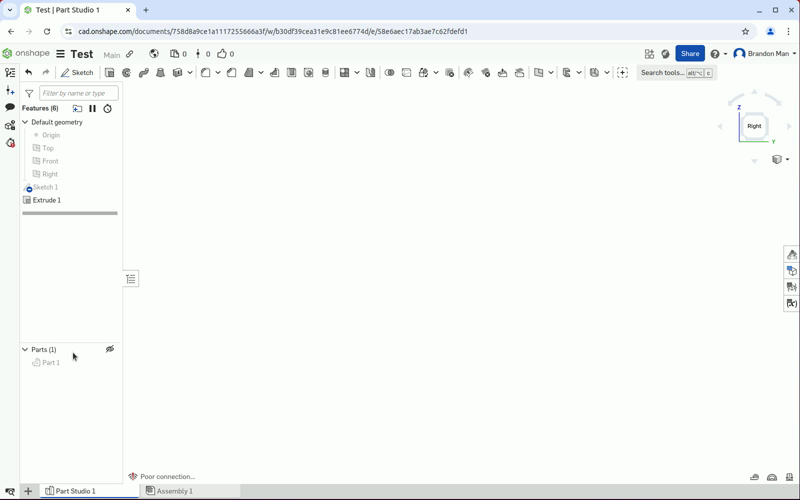
mouse_move(73, 352)
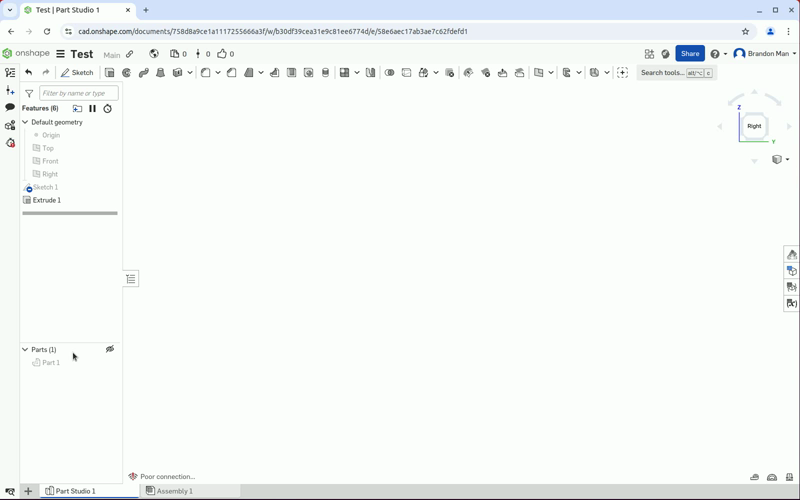
key(shift+y)
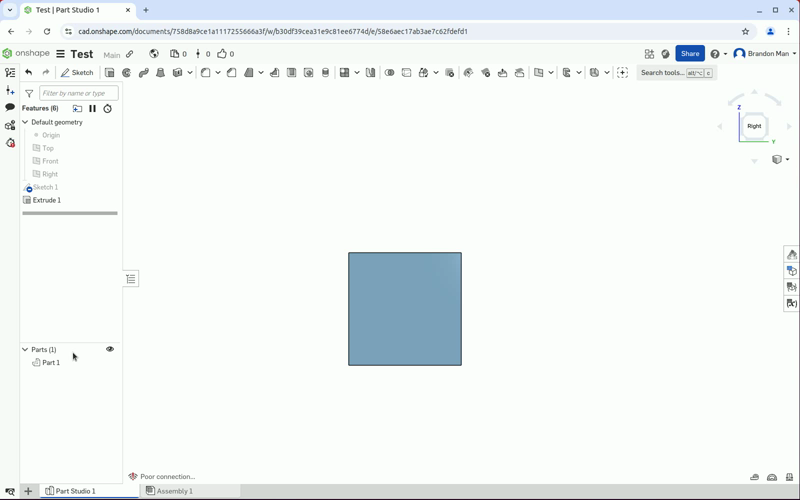
mouse_move(541, 75)
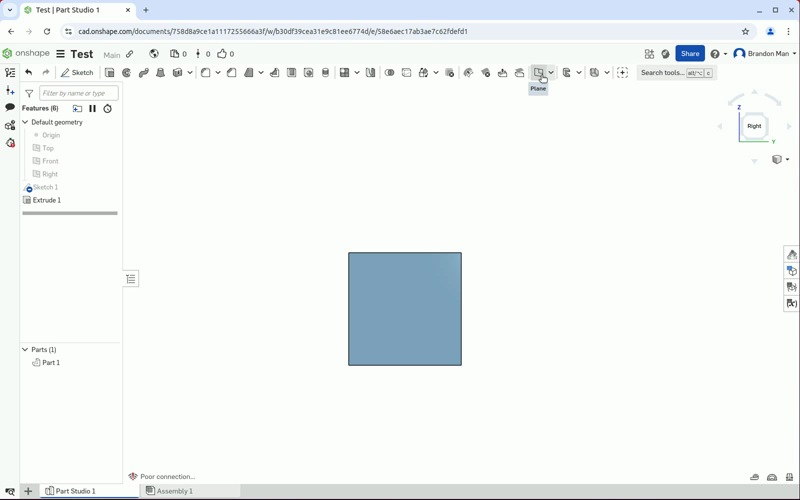
click(541, 75)
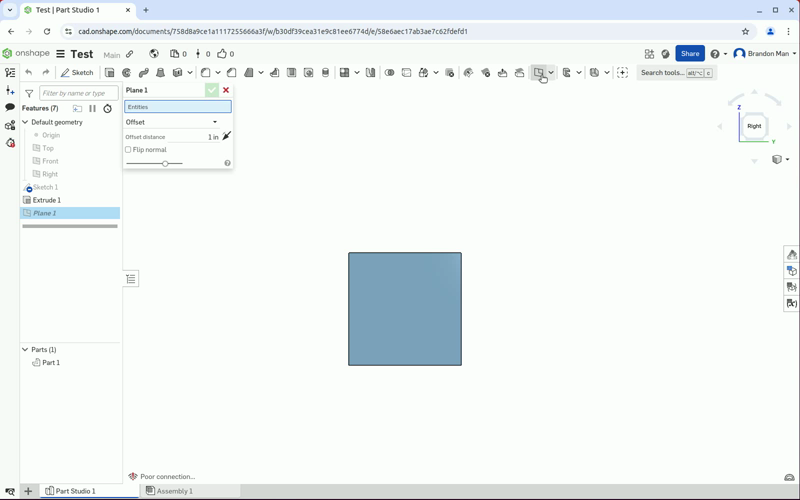
mouse_move(73, 176)
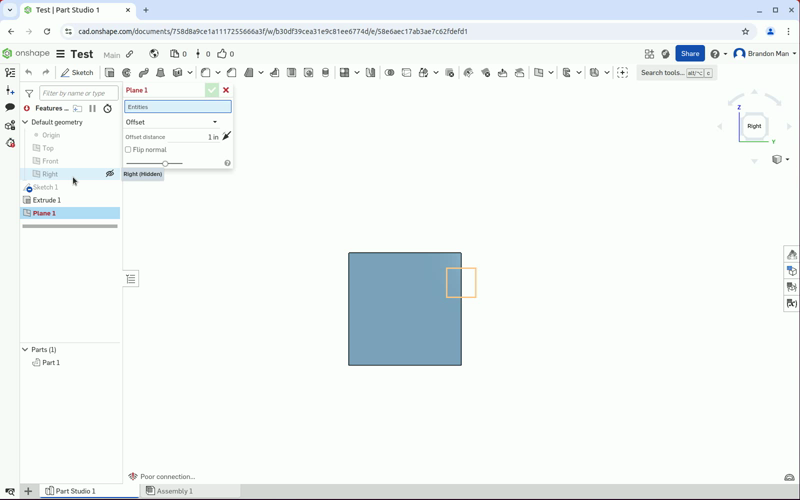
click(73, 176)
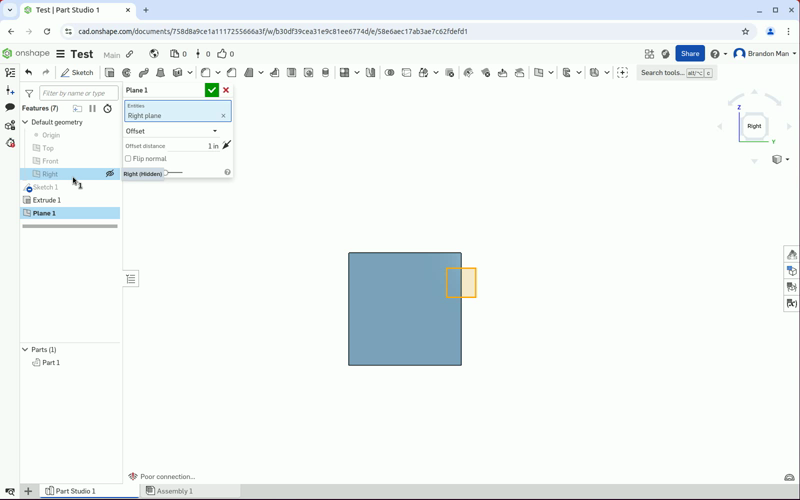
key(tab, 2)
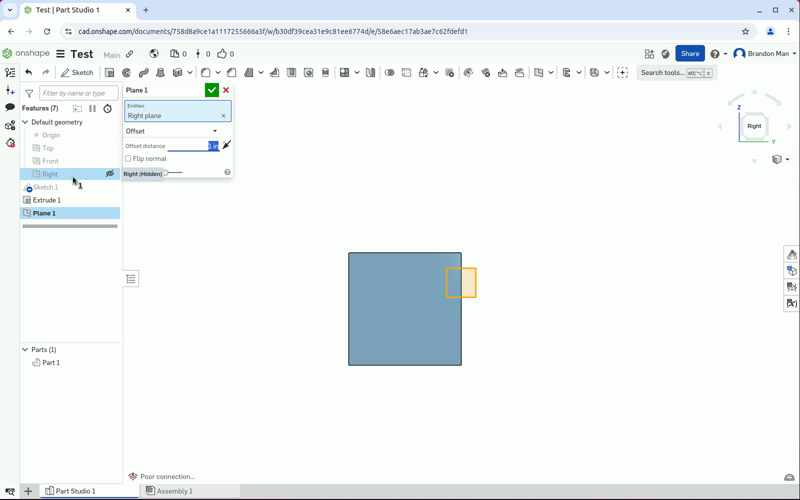
text(5.792)
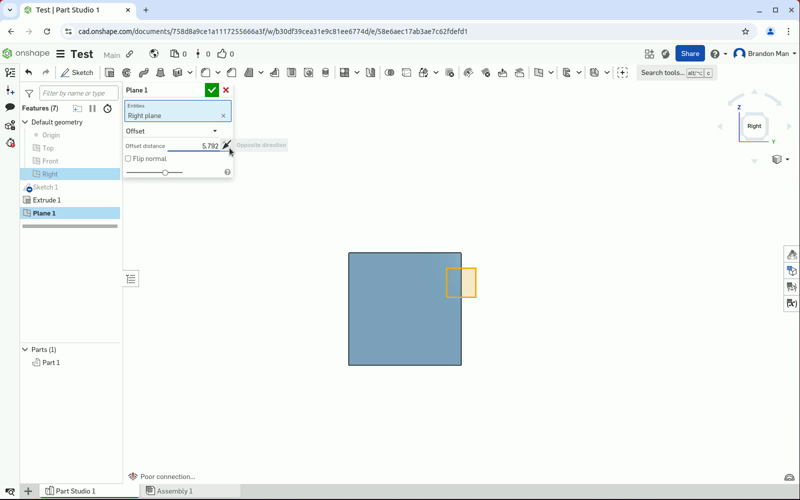
mouse_move(229, 147)
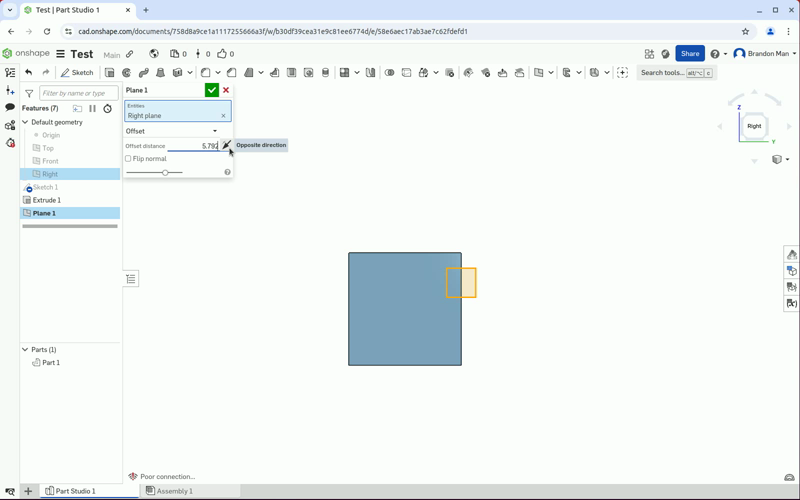
click(229, 147)
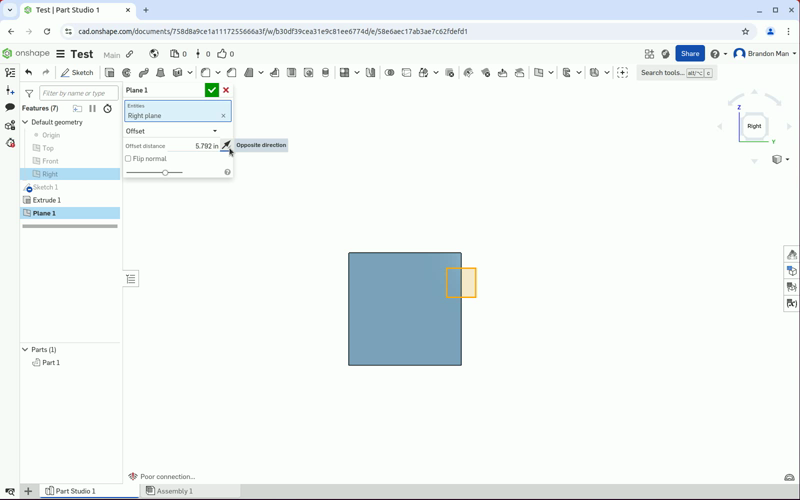
key(enter, 2)
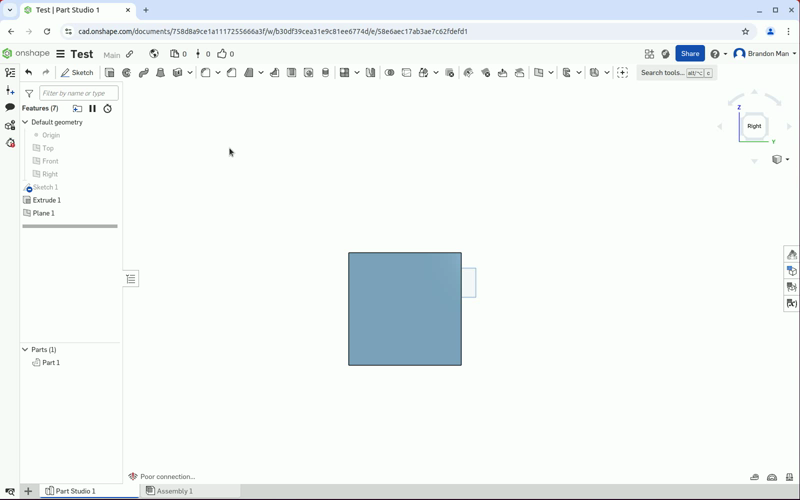
key(shift+s)
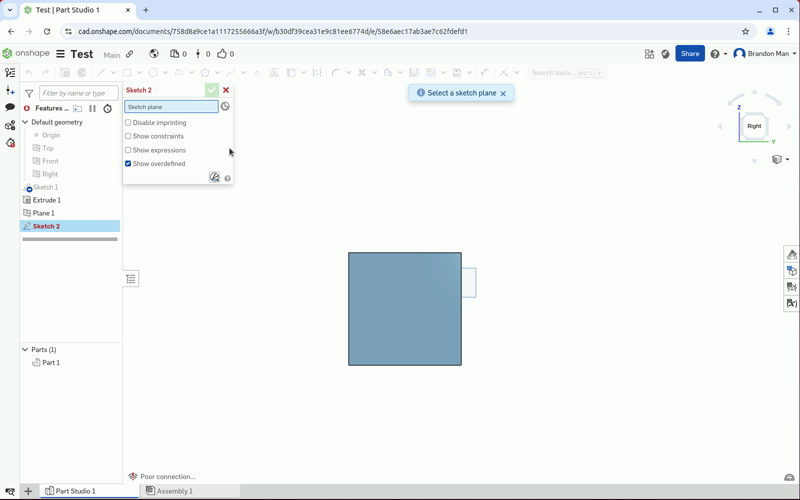
mouse_move(73, 215)
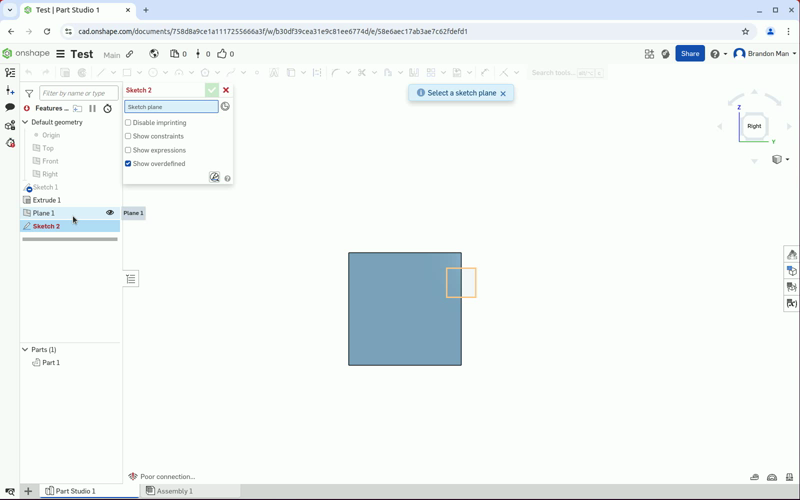
click(73, 215)
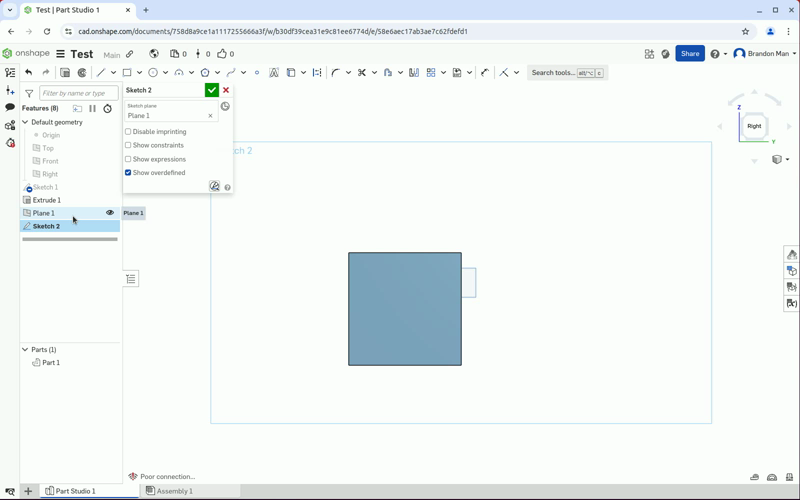
mouse_move(73, 352)
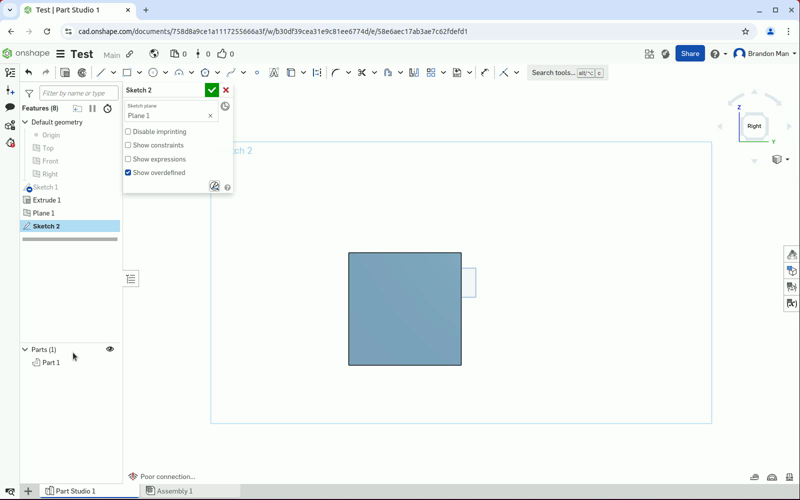
key(y)
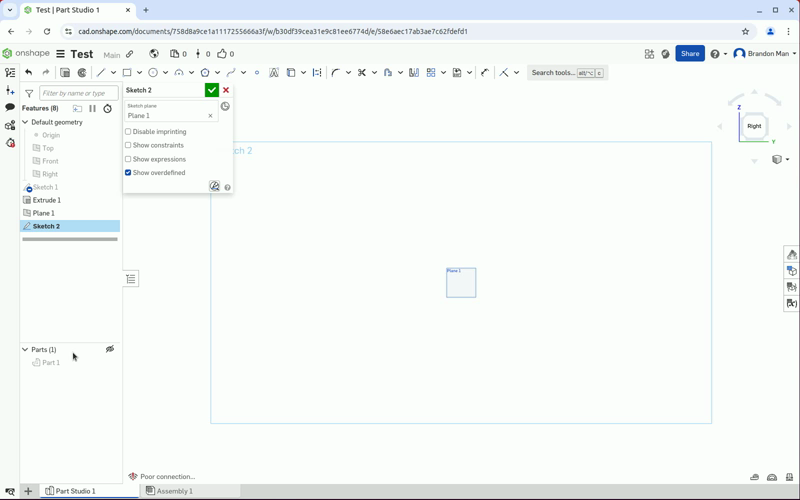
key(l)
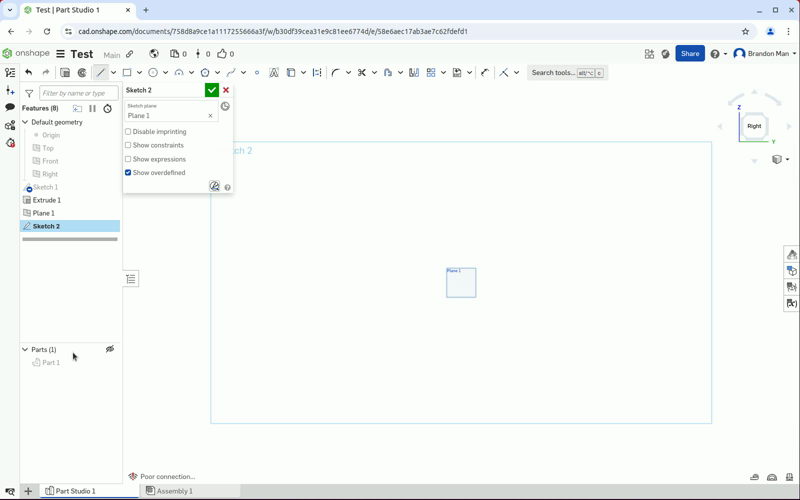
key_down(shift)
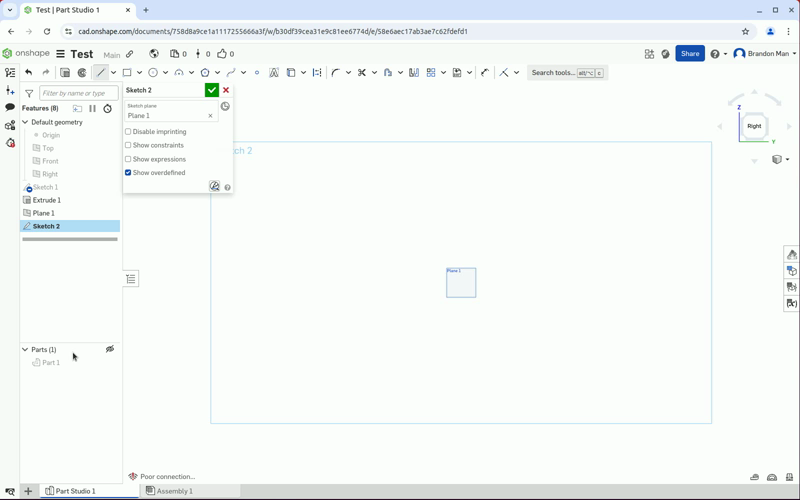
mouse_move(348, 365)
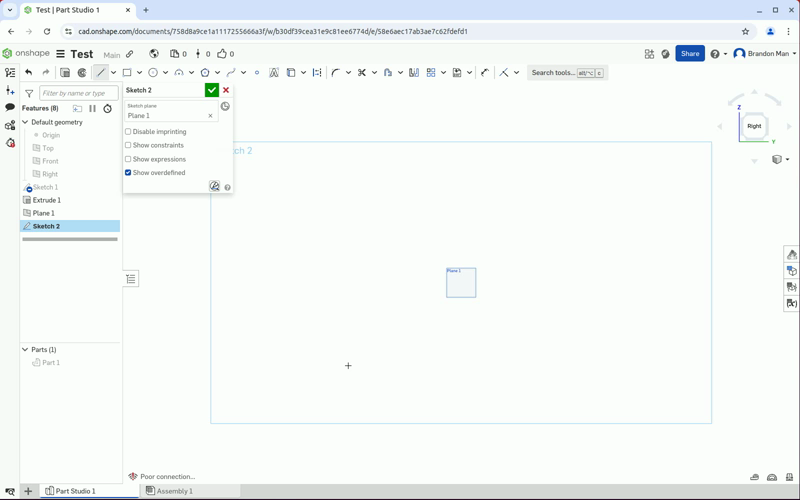
click(348, 365)
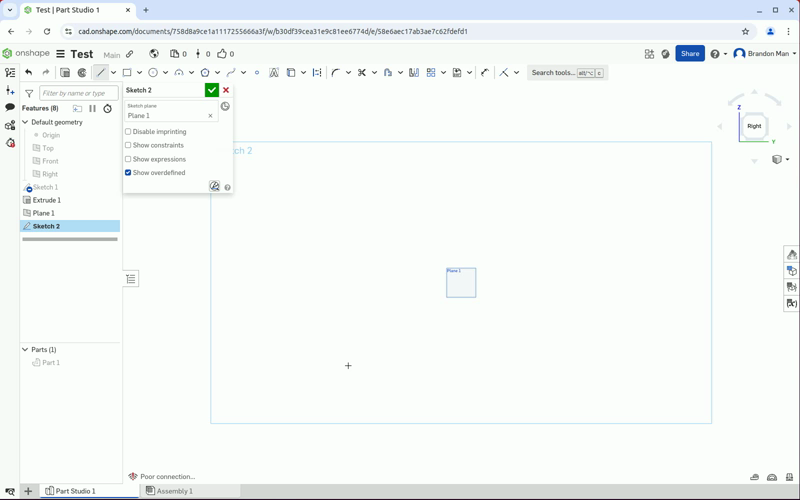
key_up(shift)
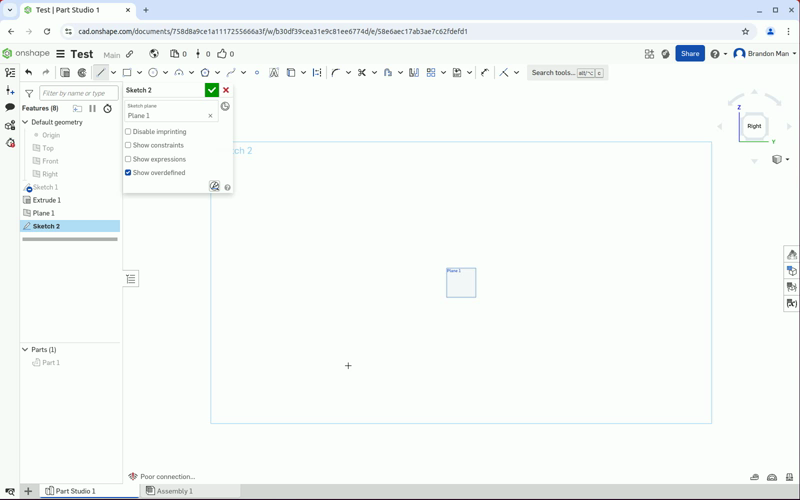
key_down(shift)
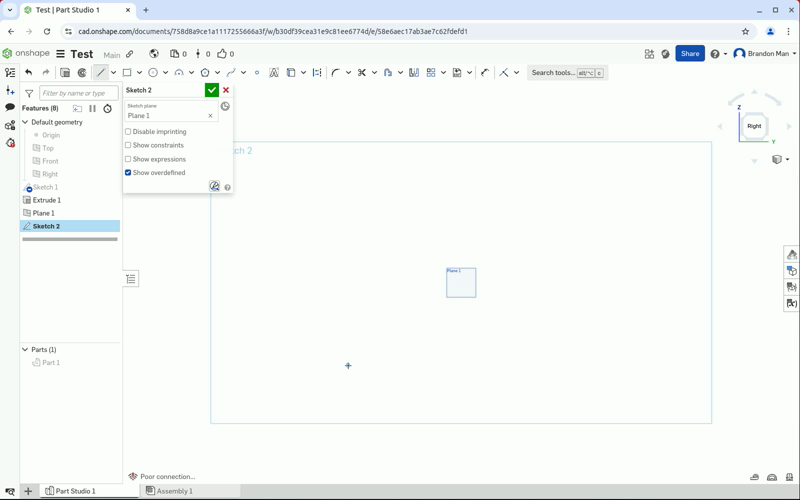
mouse_move(378, 365)
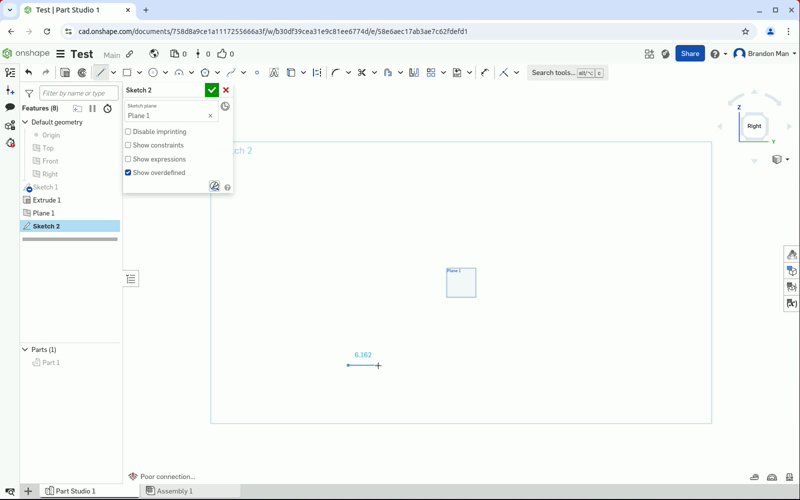
mouse_move(404, 365)
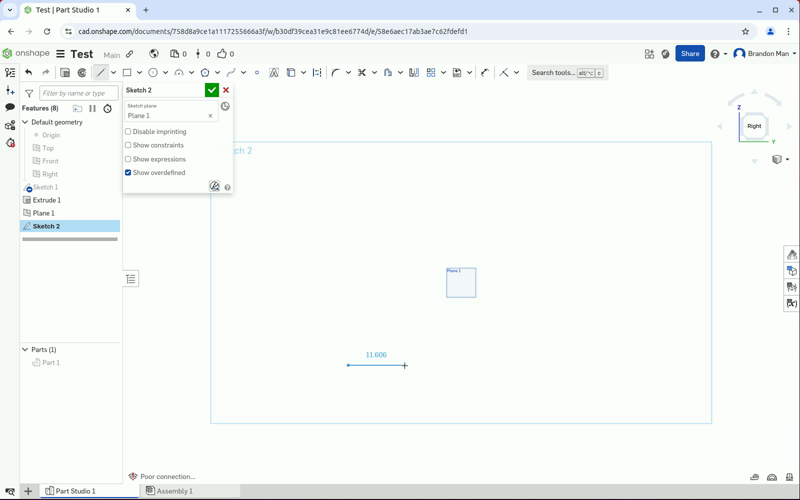
click(404, 365)
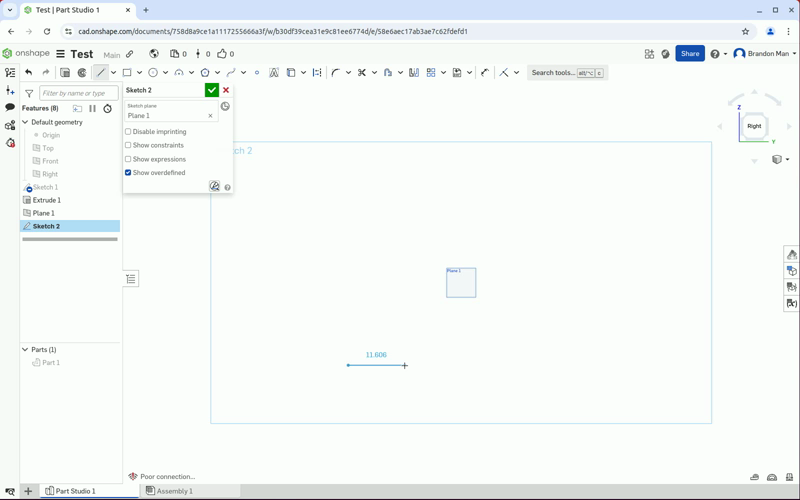
key_up(shift)
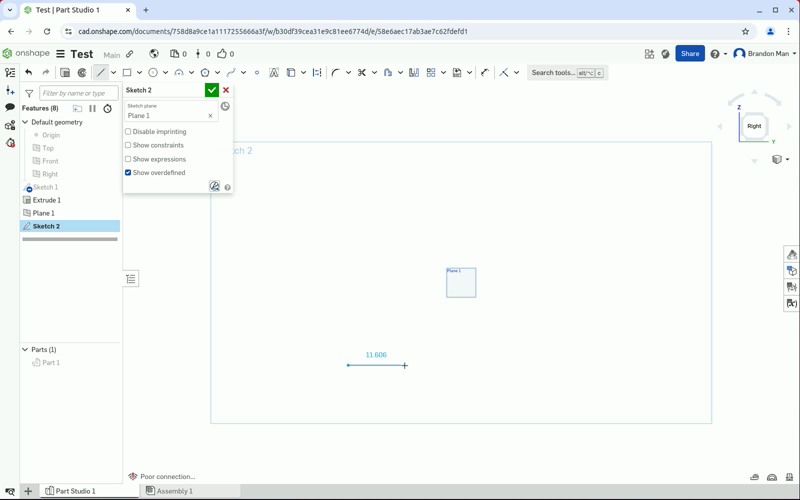
key_down(shift)
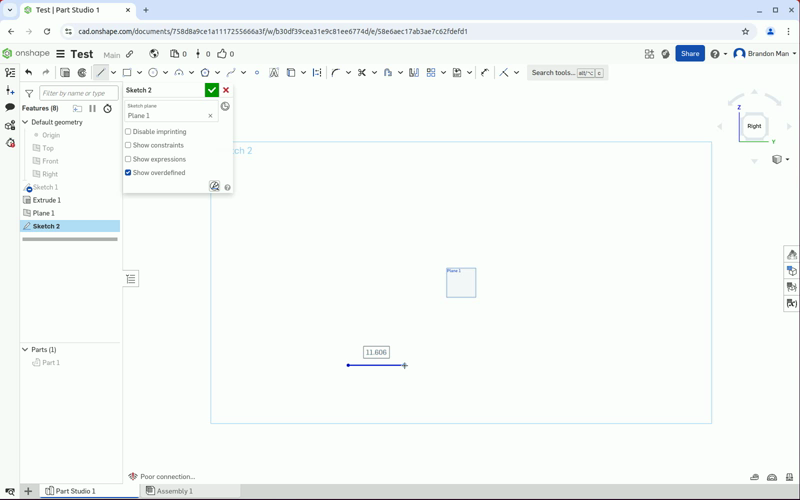
mouse_move(434, 365)
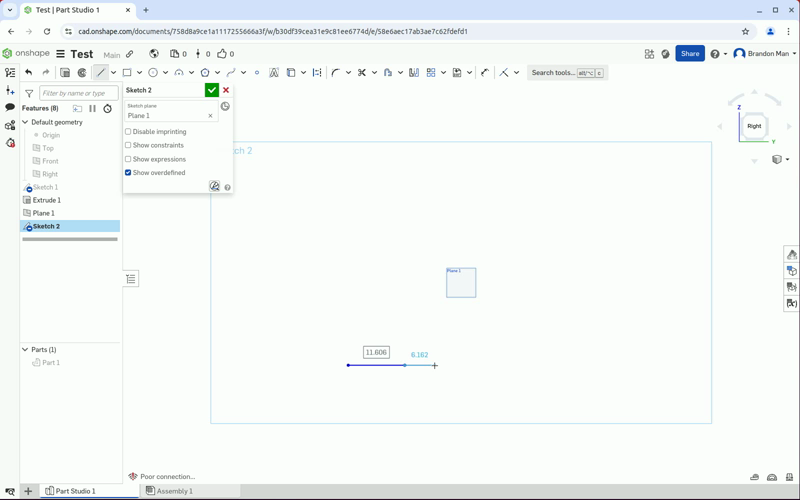
mouse_move(404, 308)
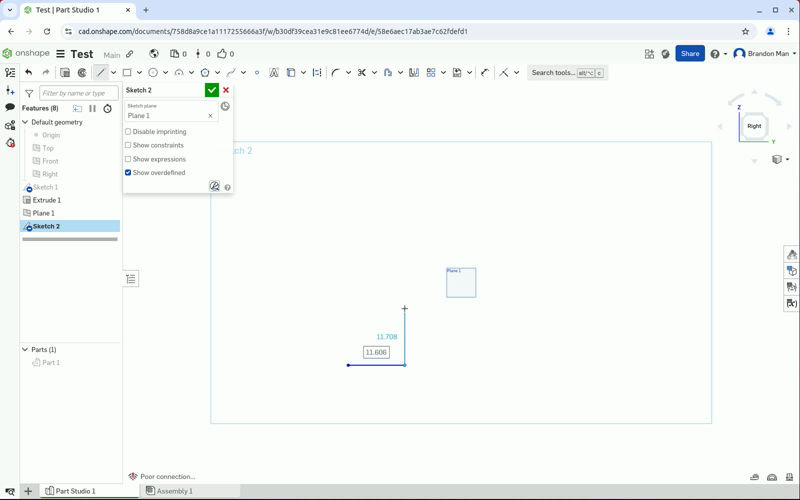
click(404, 308)
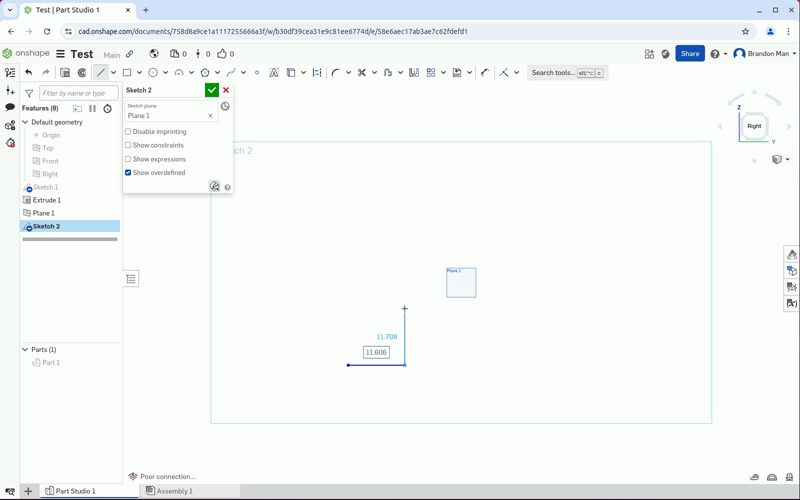
key_up(shift)
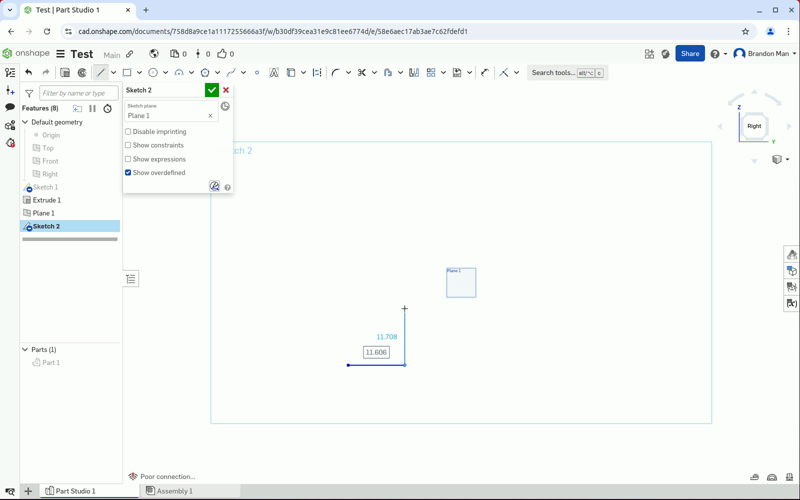
key_down(shift)
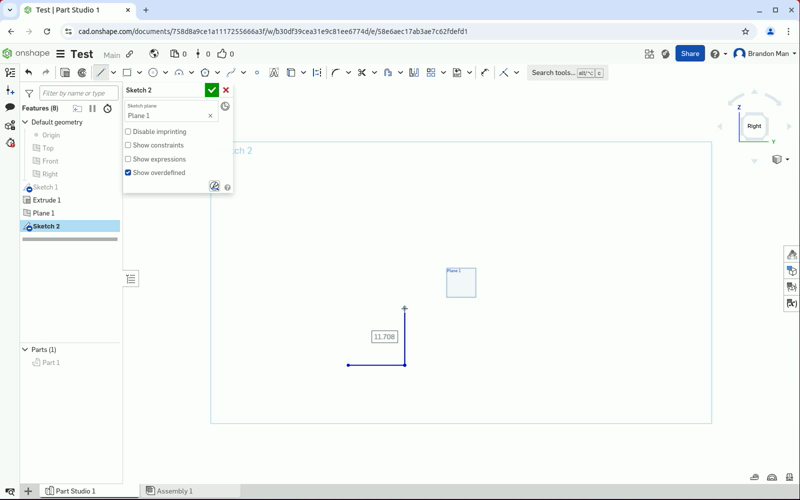
mouse_move(434, 308)
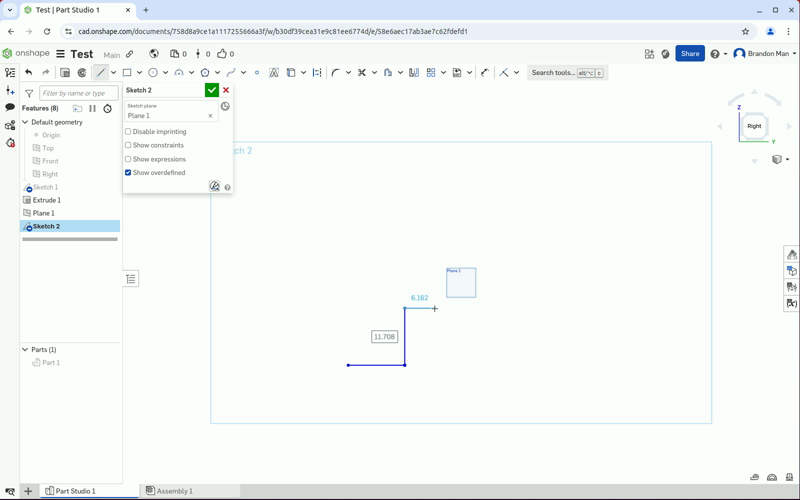
mouse_move(348, 308)
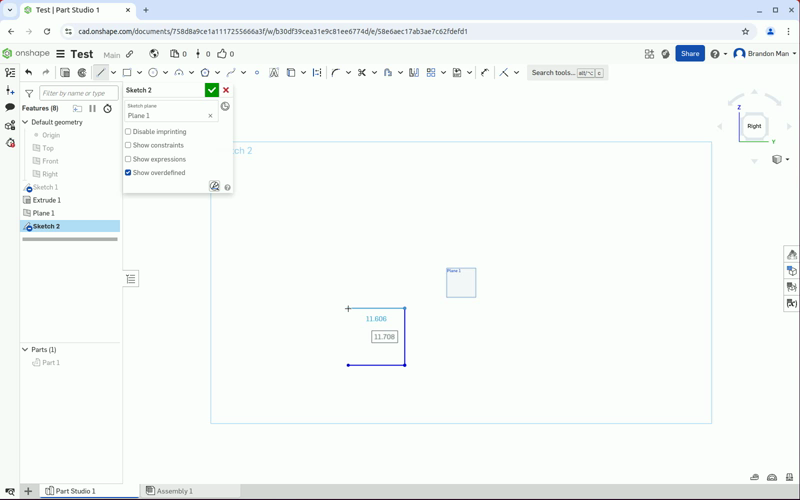
click(348, 308)
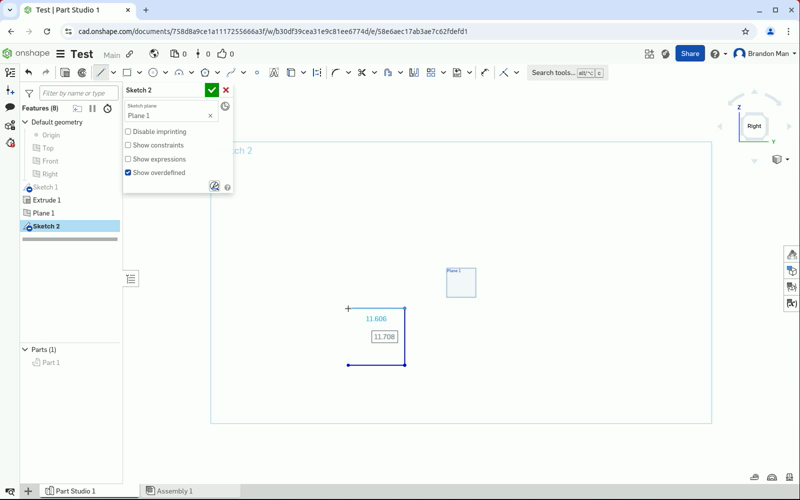
key_up(shift)
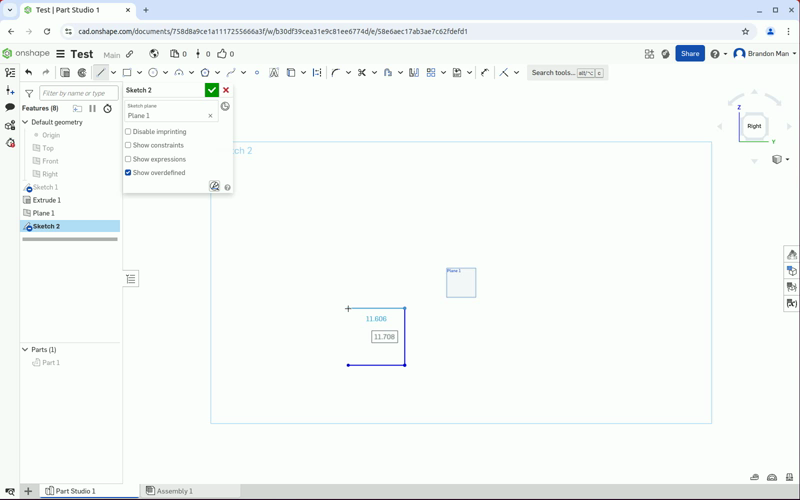
mouse_move(378, 308)
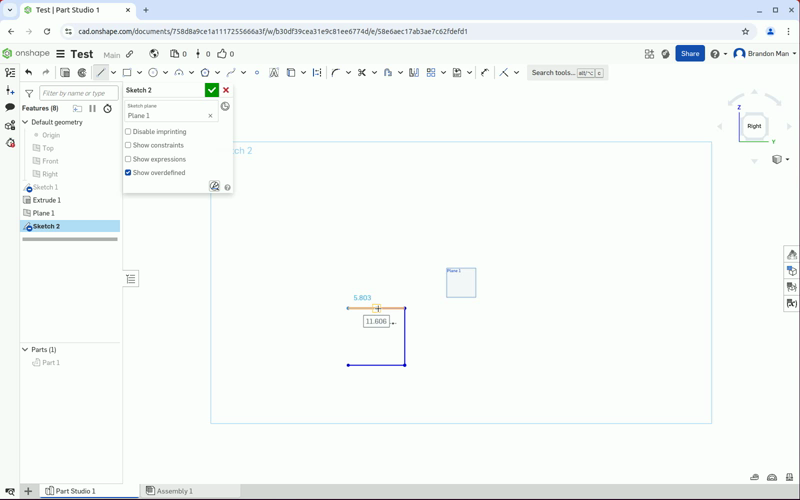
key_down(shift)
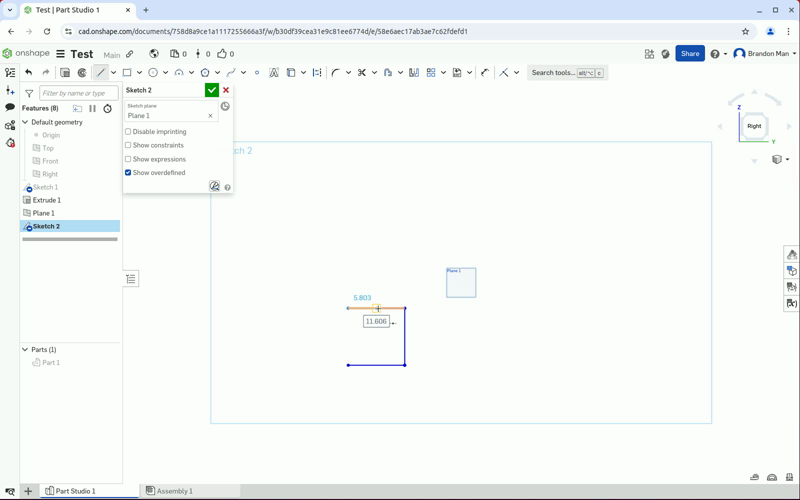
mouse_move(348, 365)
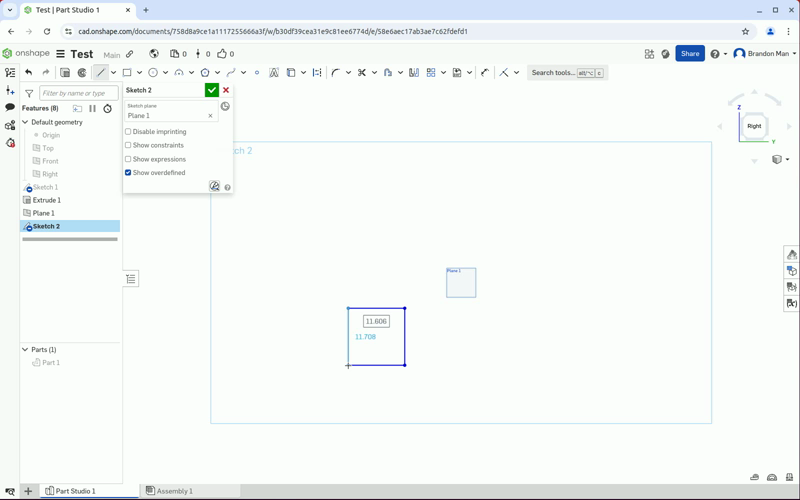
key_up(shift)
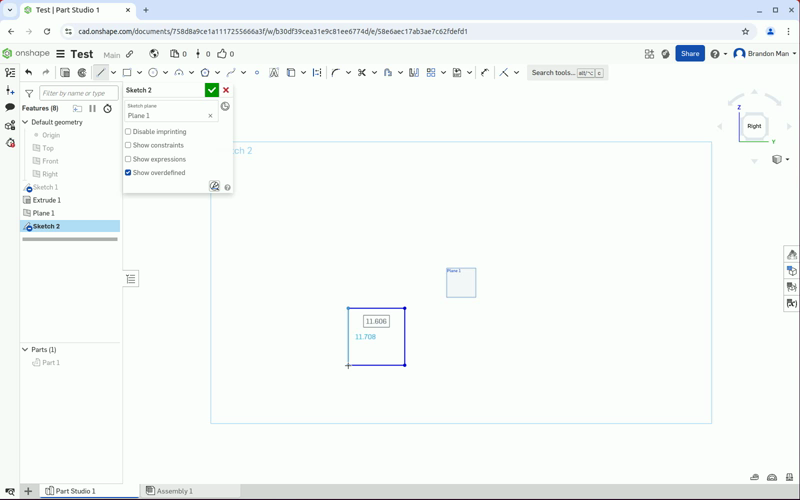
click(348, 365)
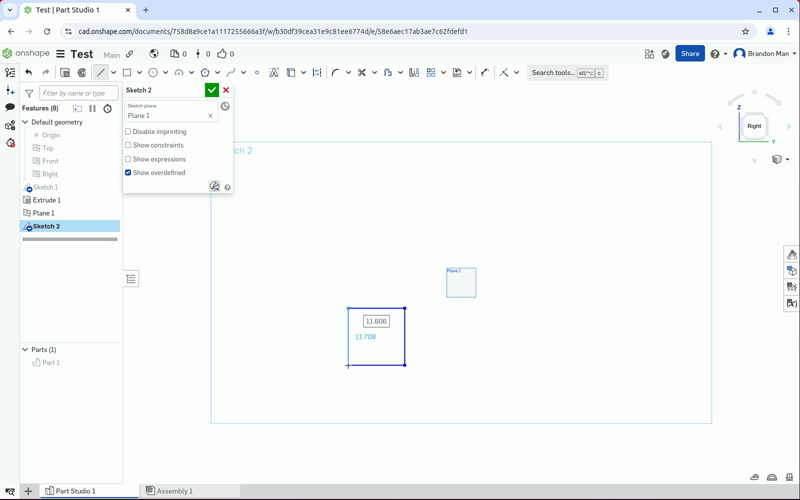
key(esc)
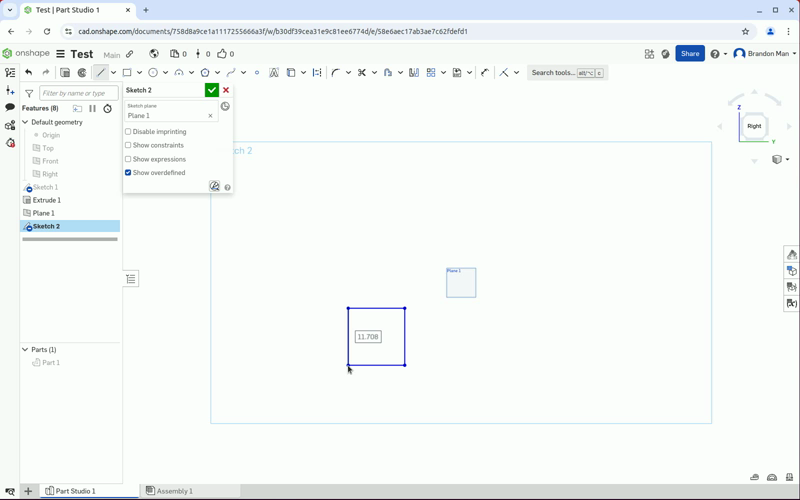
mouse_move(372, 331)
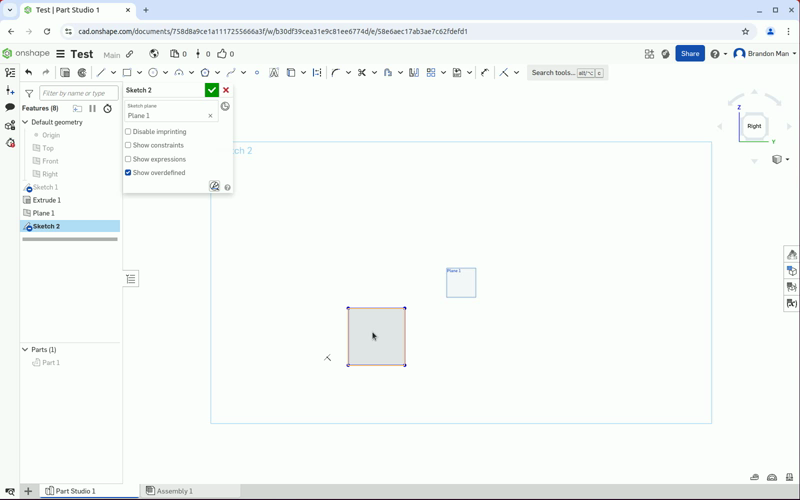
click(372, 331)
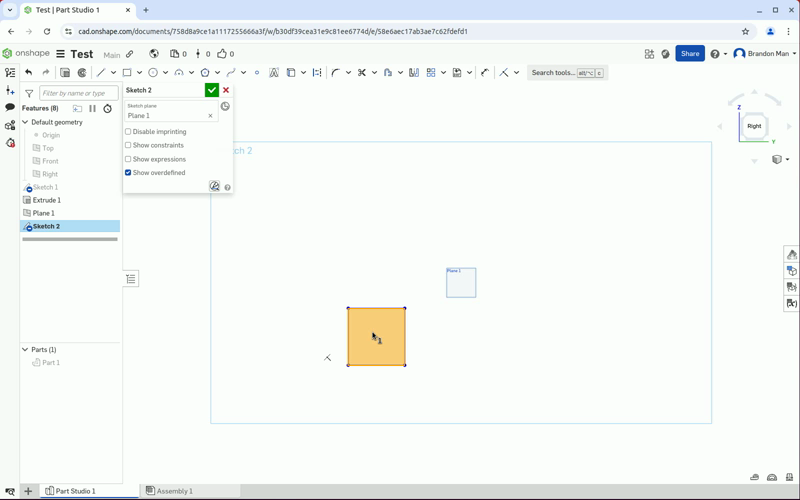
mouse_move(73, 352)
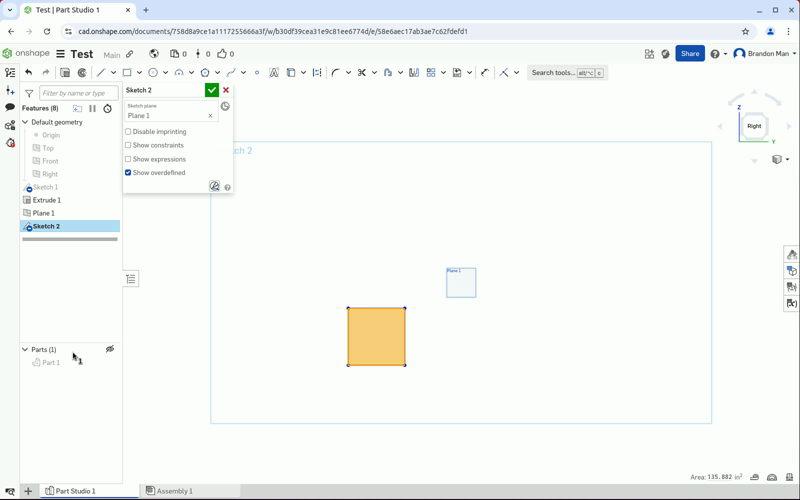
key(shift+y)
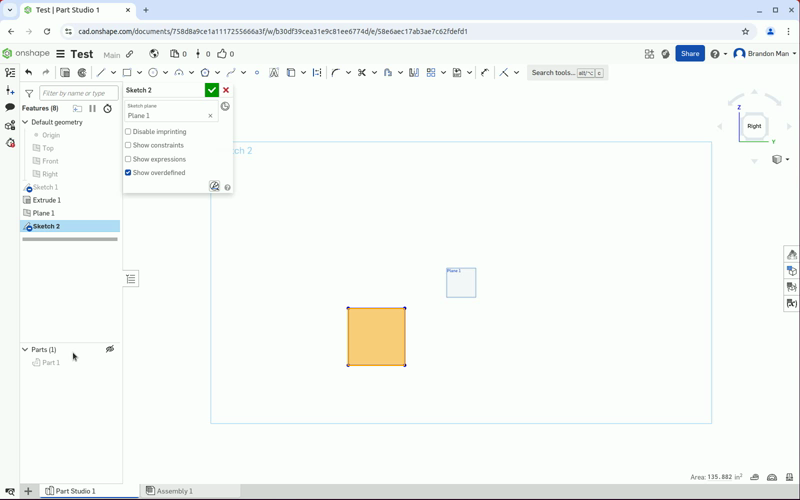
key(shift+e)
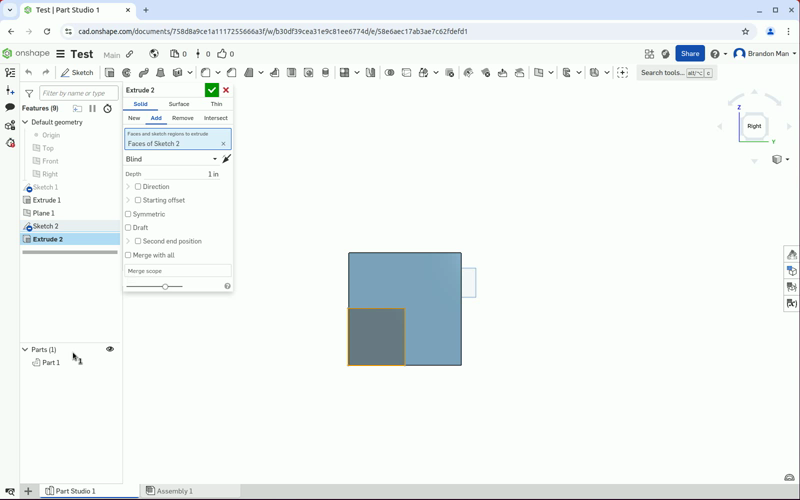
mouse_move(143, 106)
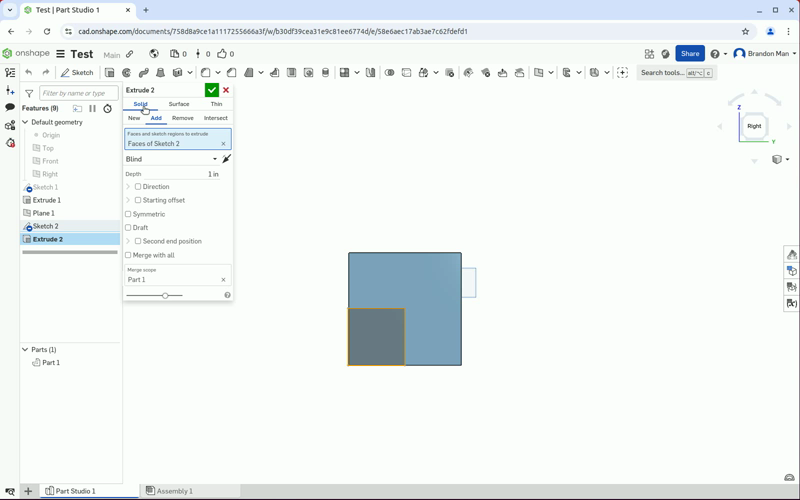
click(143, 106)
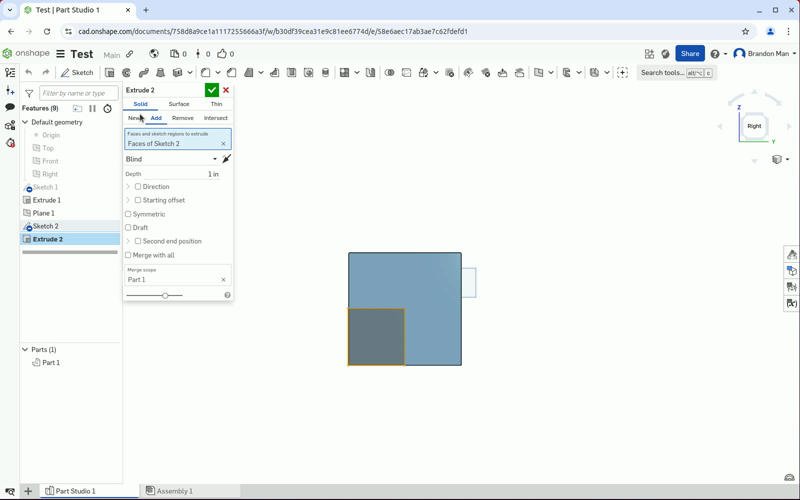
mouse_move(137, 120)
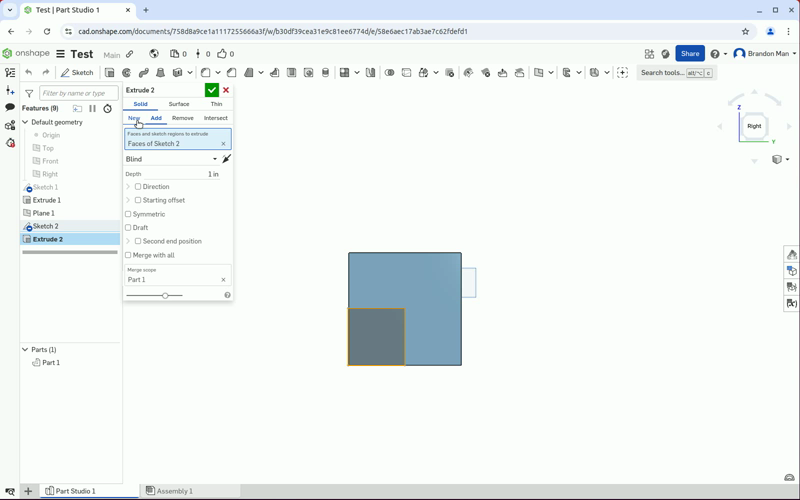
click(137, 120)
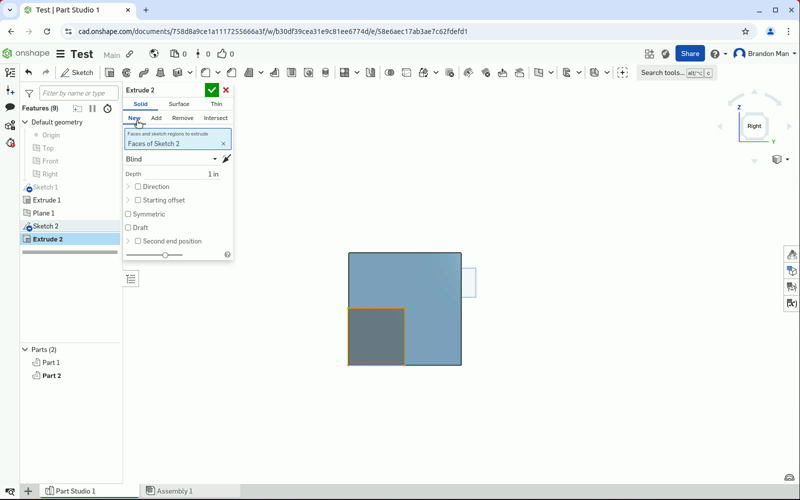
key(tab, 4)
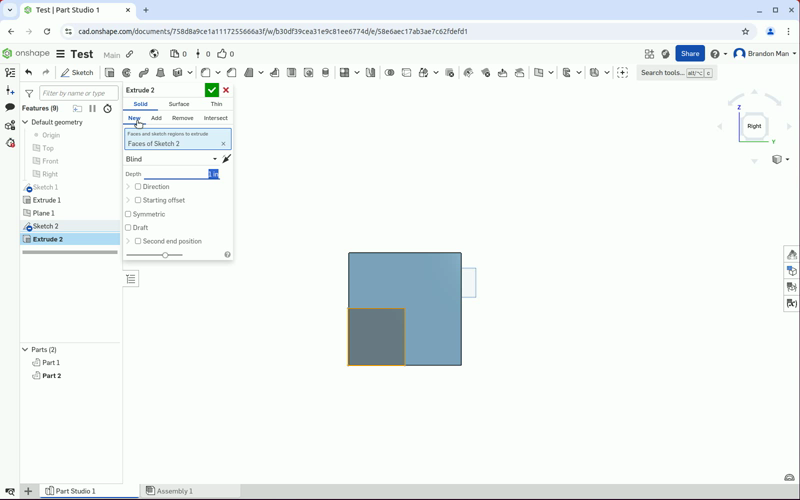
text(11.554)
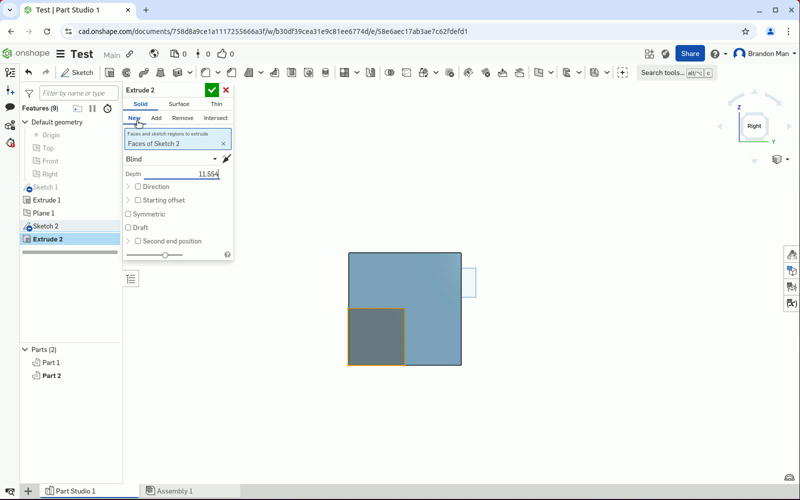
key(enter)
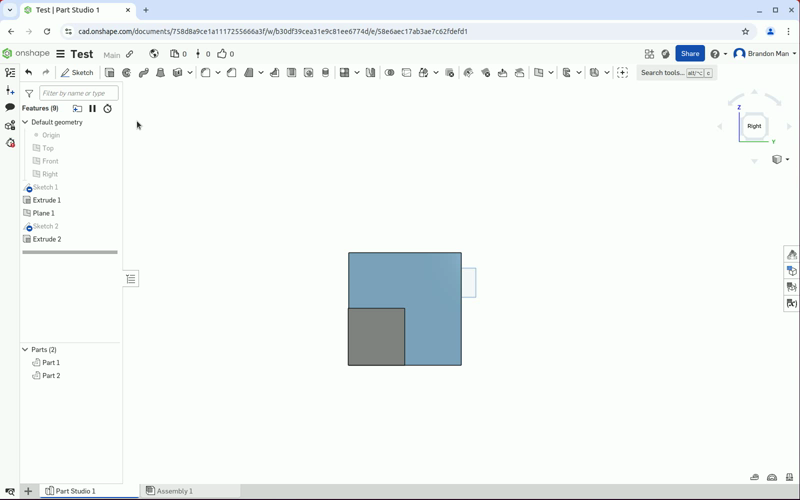
key(shift+h)
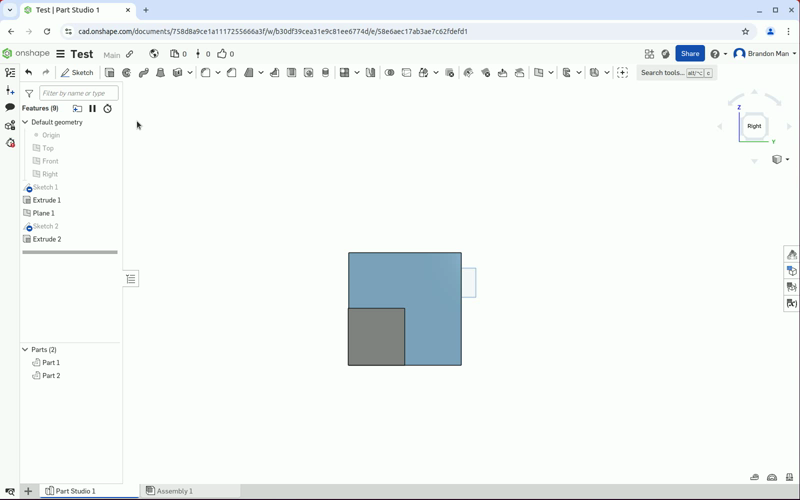
key(shift+h)
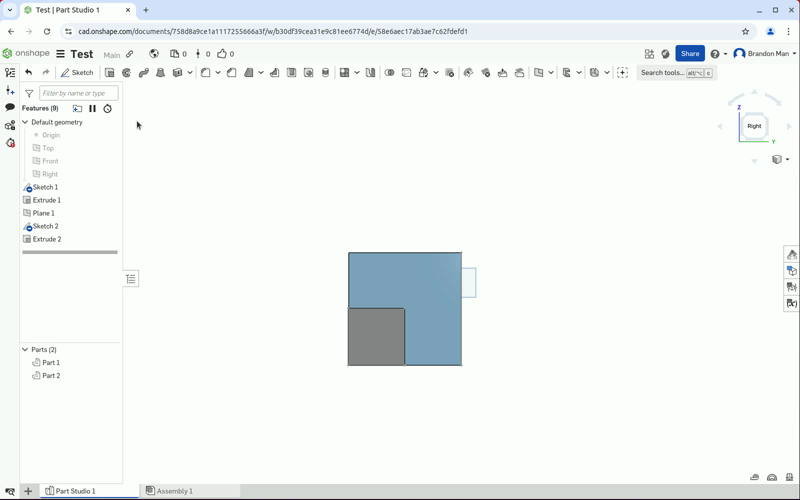
key(shift+7)
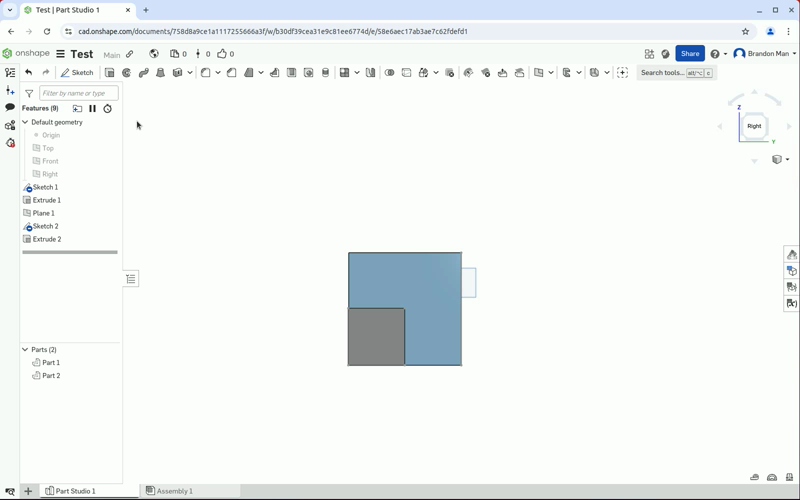
key(right, 2)
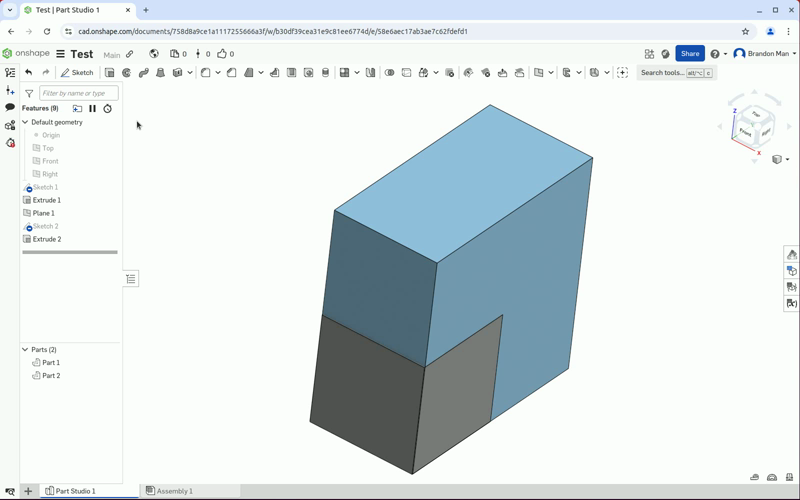
key(down, 2)
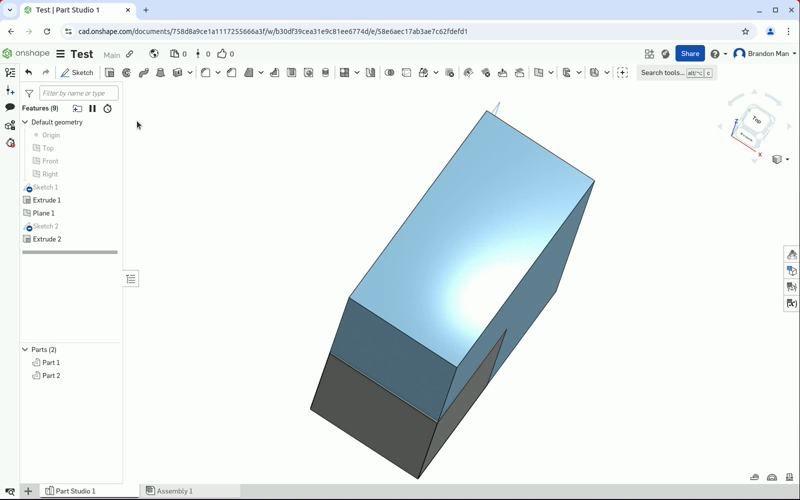
key(up, 2)
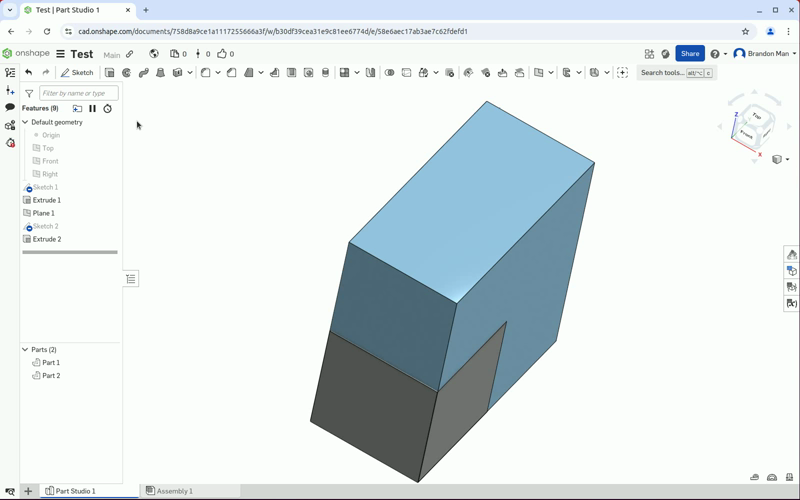
key(left, 2)
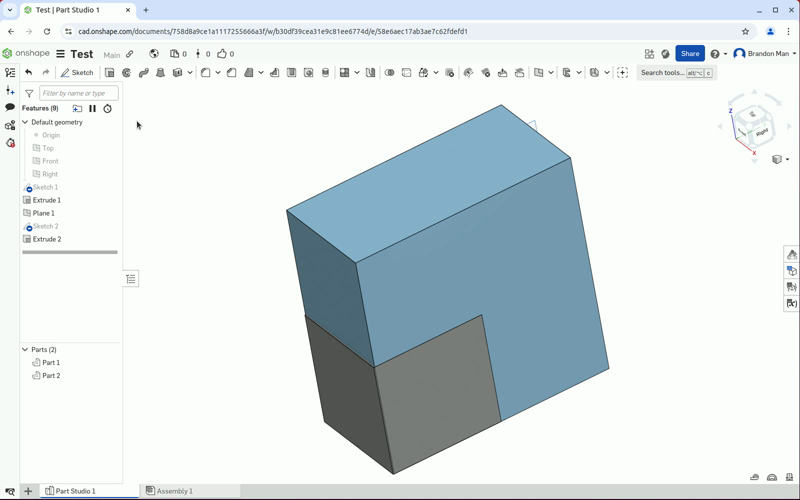
mouse_move(73, 189)
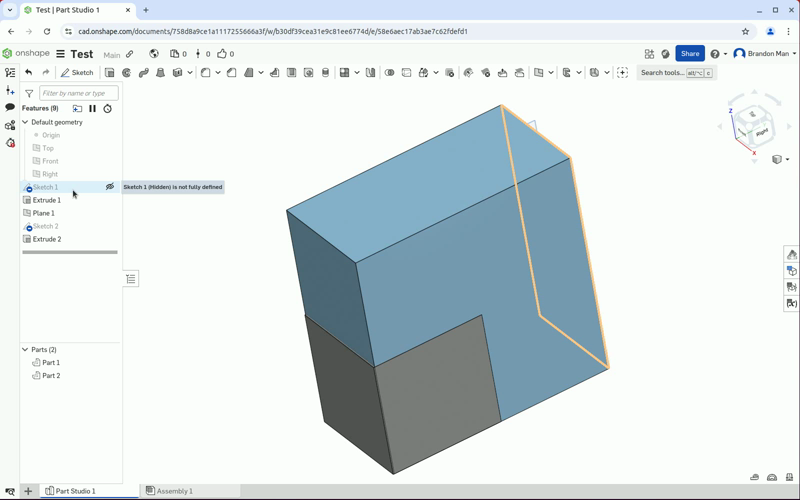
click(73, 189)